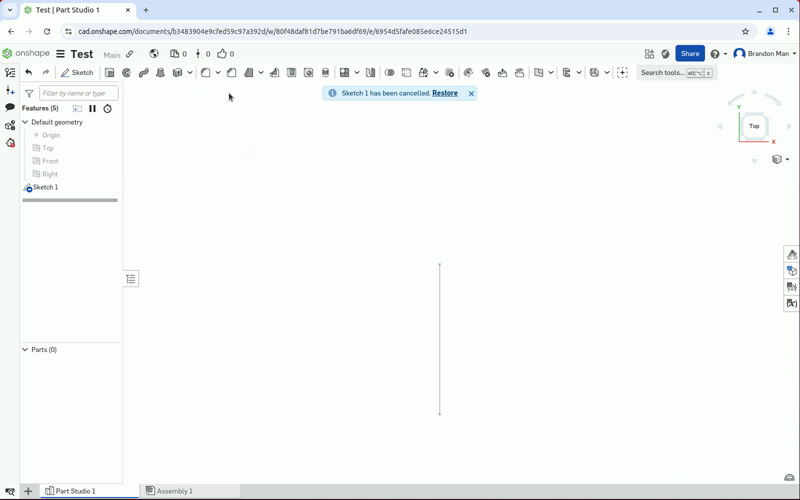
key(shift+h)
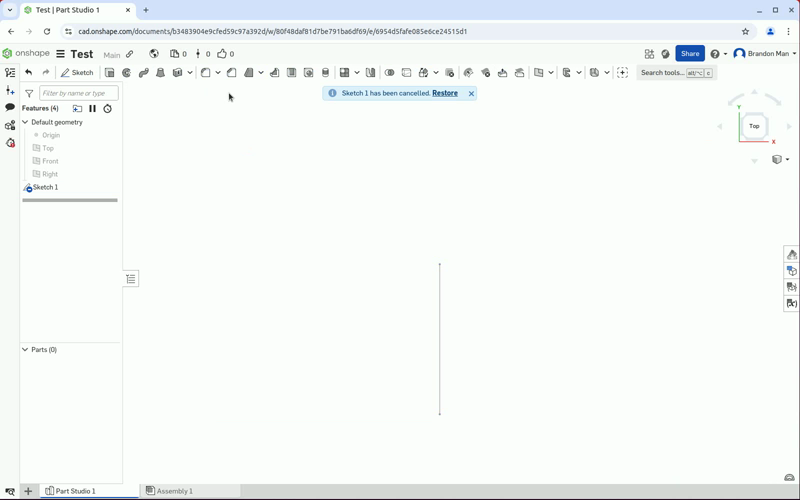
key(shift+s)
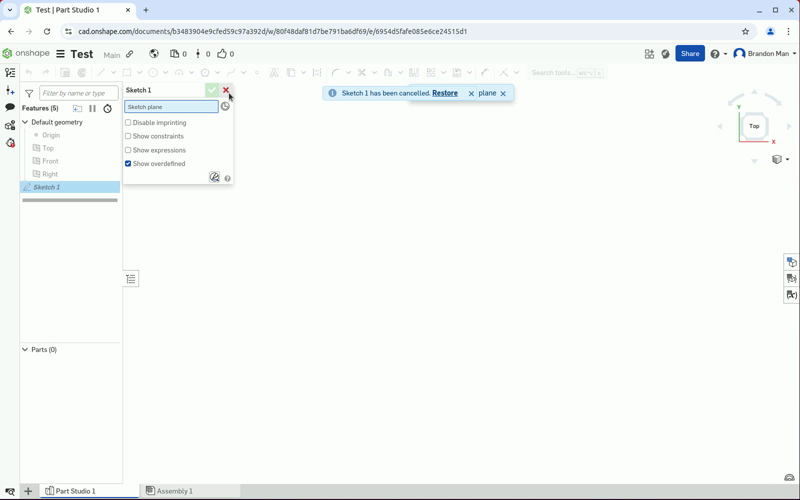
mouse_move(73, 150)
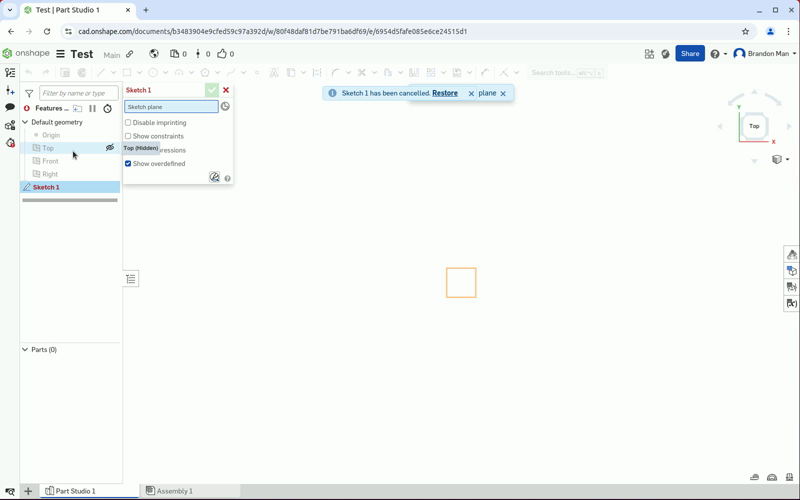
click(73, 150)
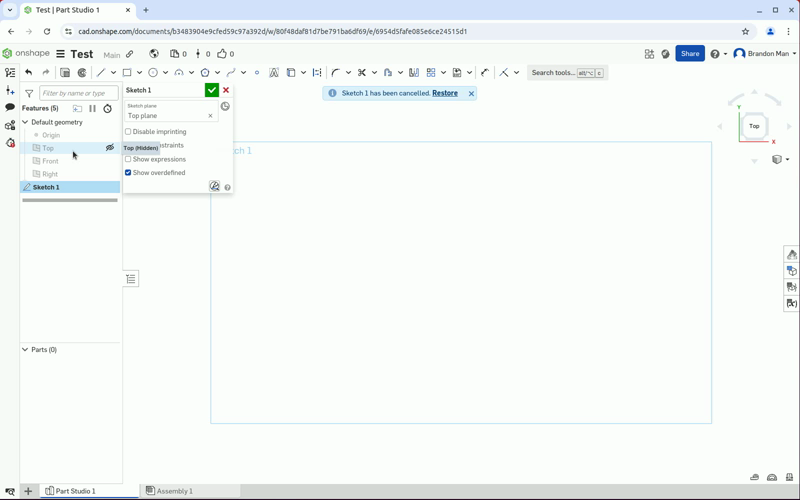
mouse_move(73, 352)
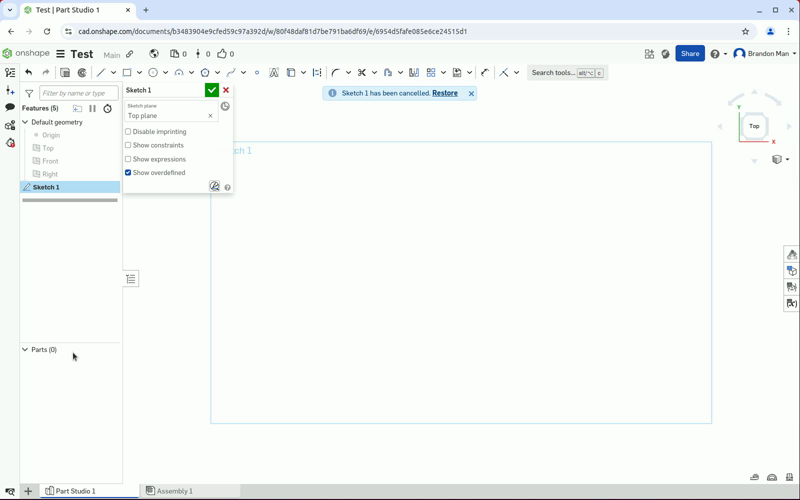
key(y)
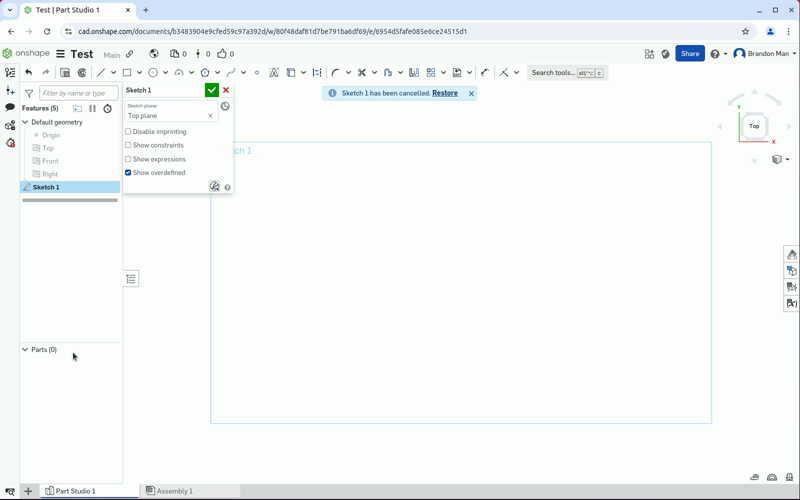
key(l)
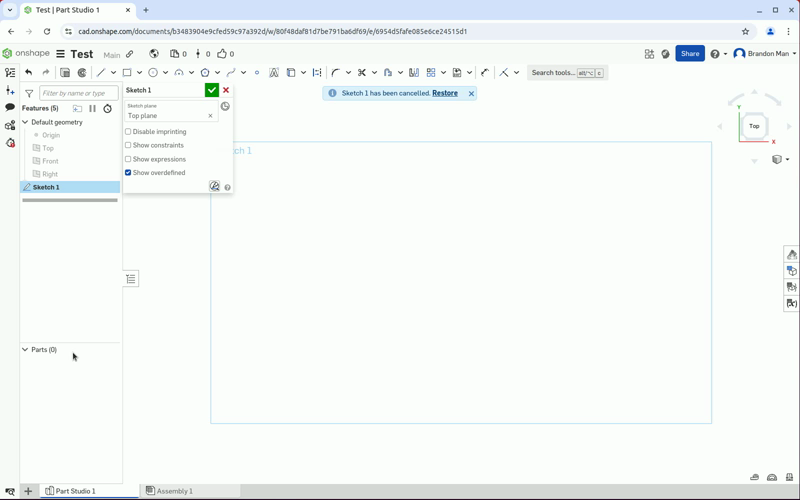
key_down(shift)
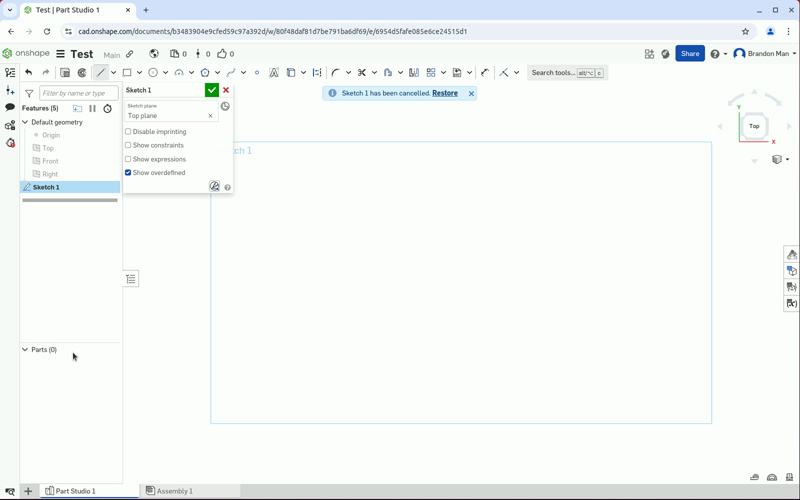
mouse_move(364, 316)
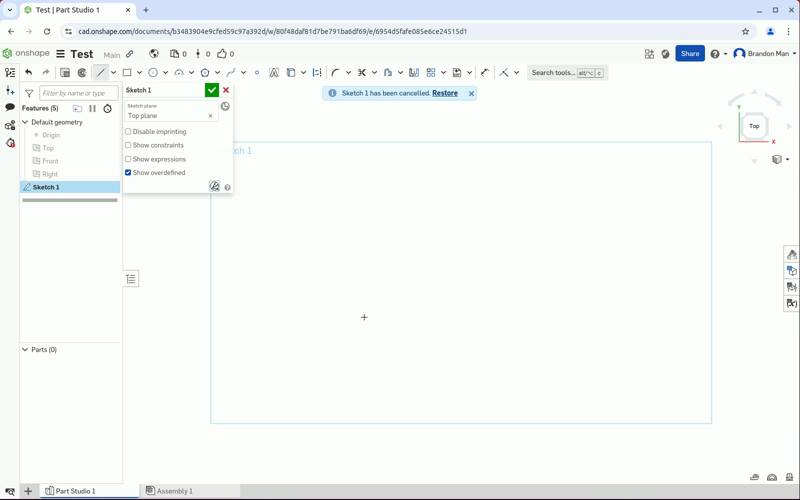
click(364, 316)
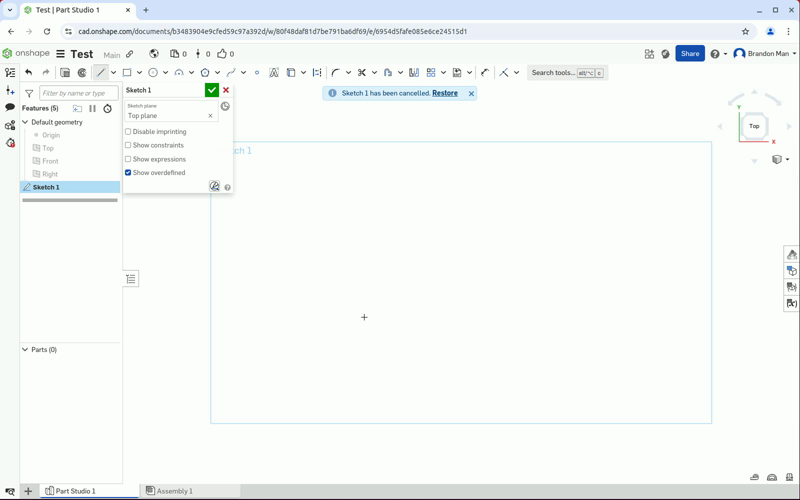
key_up(shift)
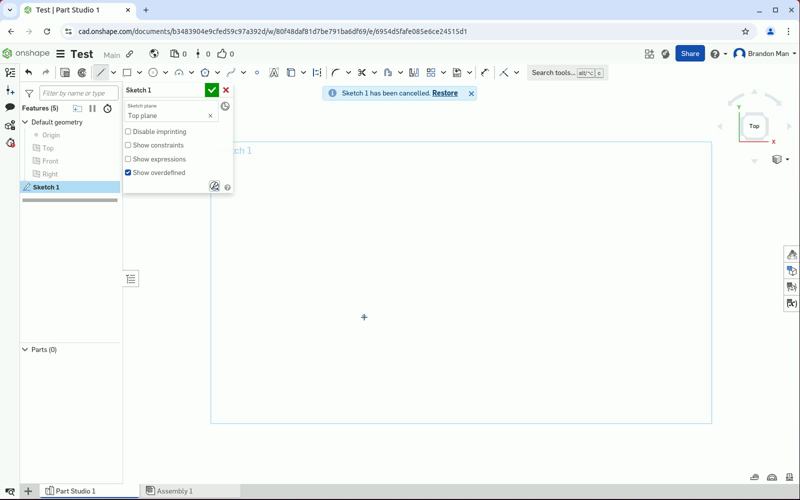
key_down(shift)
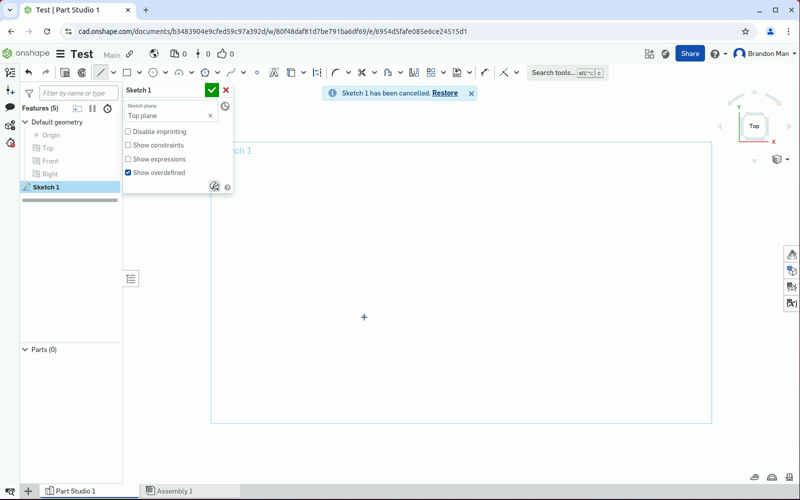
mouse_move(572, 316)
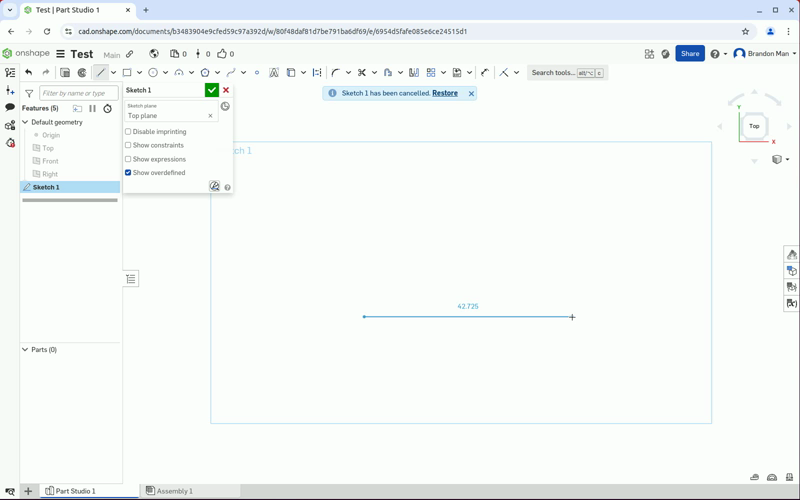
click(572, 316)
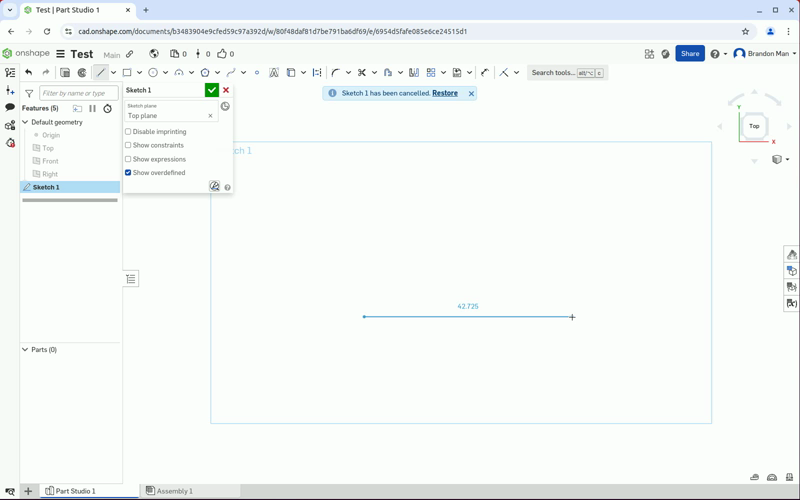
key_up(shift)
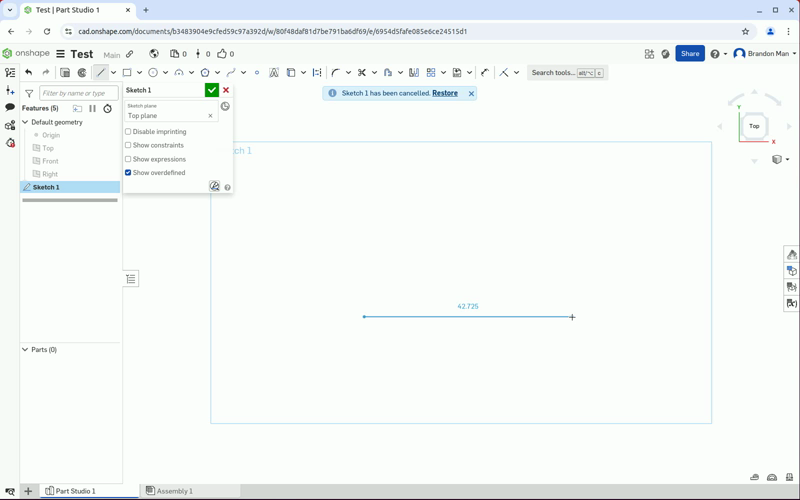
key_down(shift)
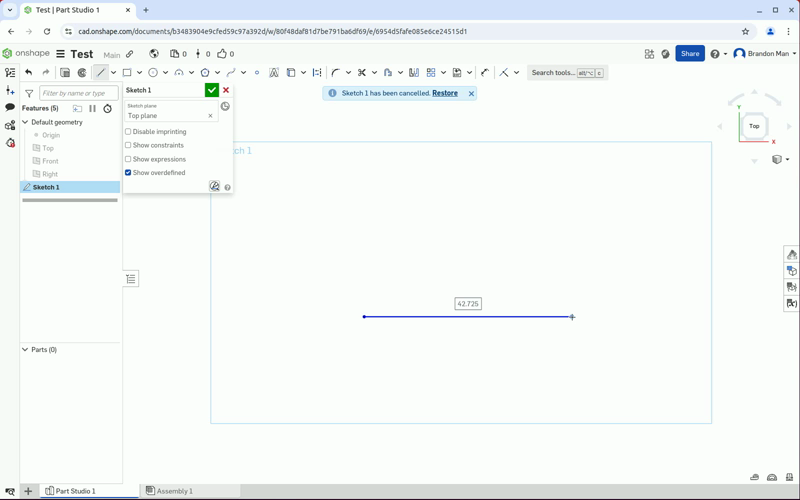
mouse_move(572, 188)
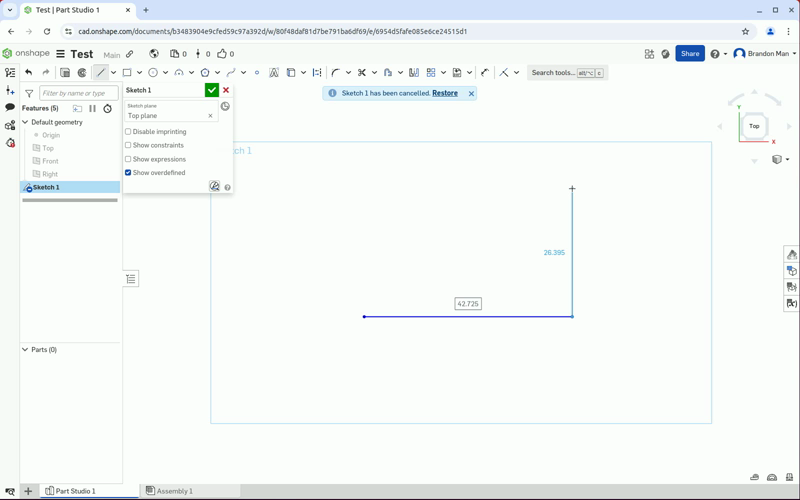
click(572, 188)
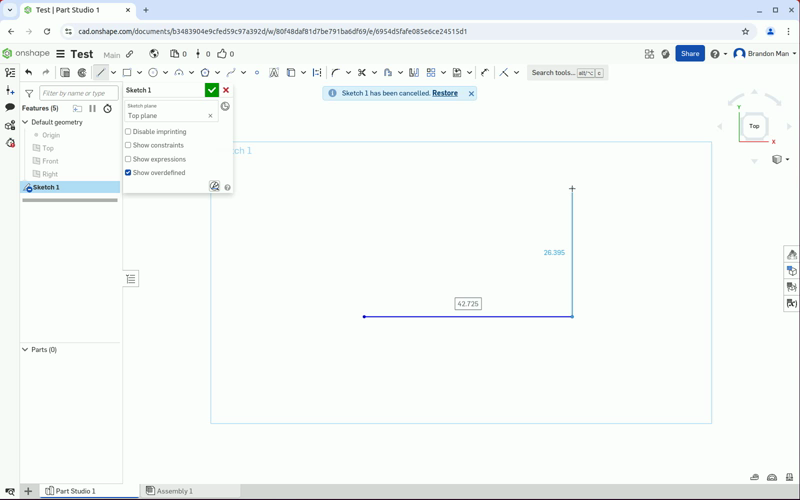
key_up(shift)
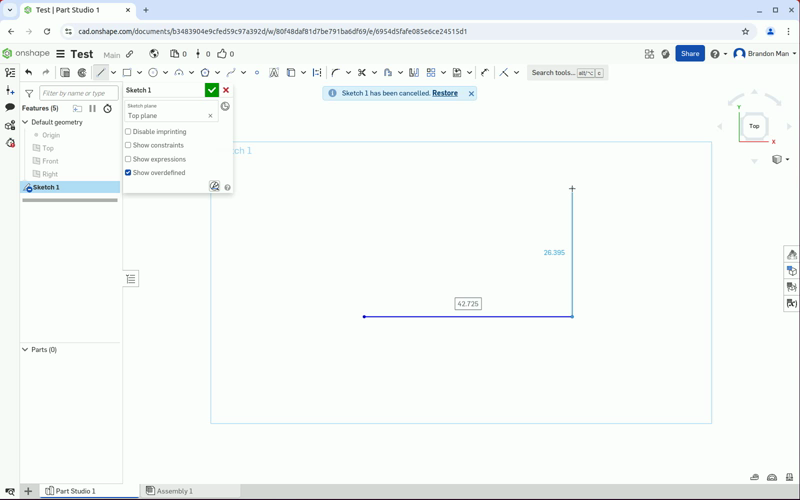
key_down(shift)
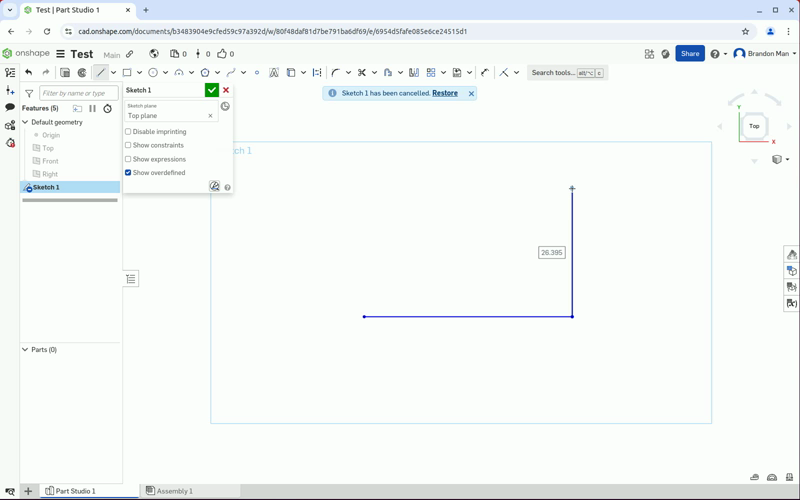
mouse_move(364, 188)
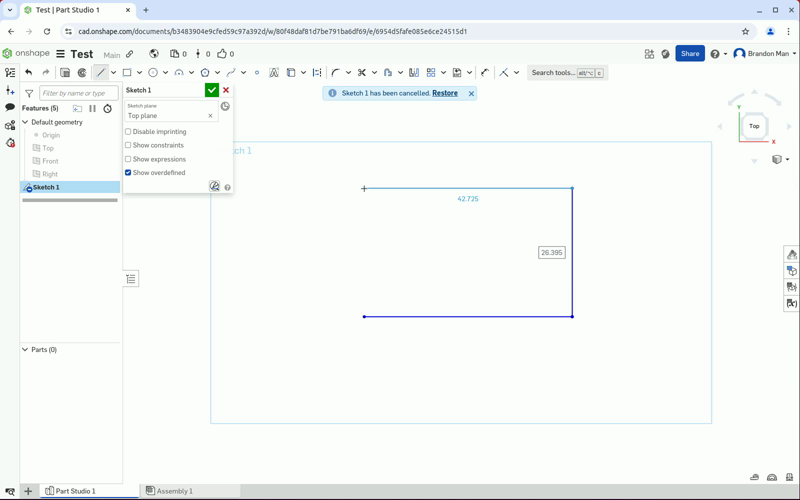
click(364, 188)
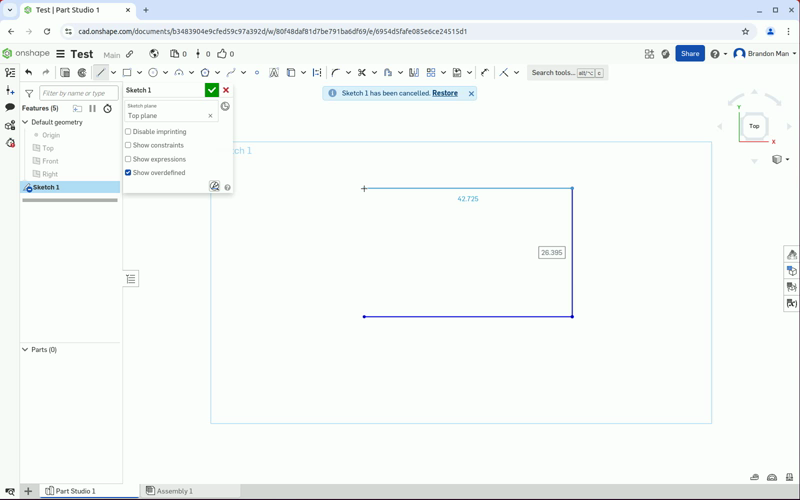
key_up(shift)
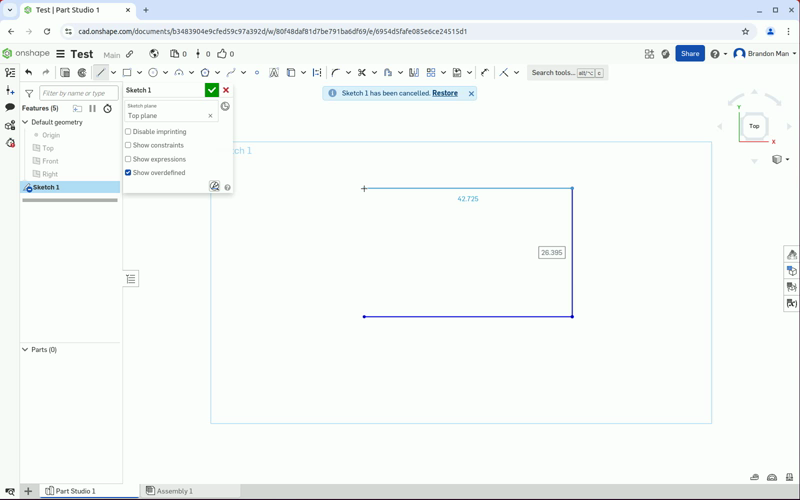
key_down(shift)
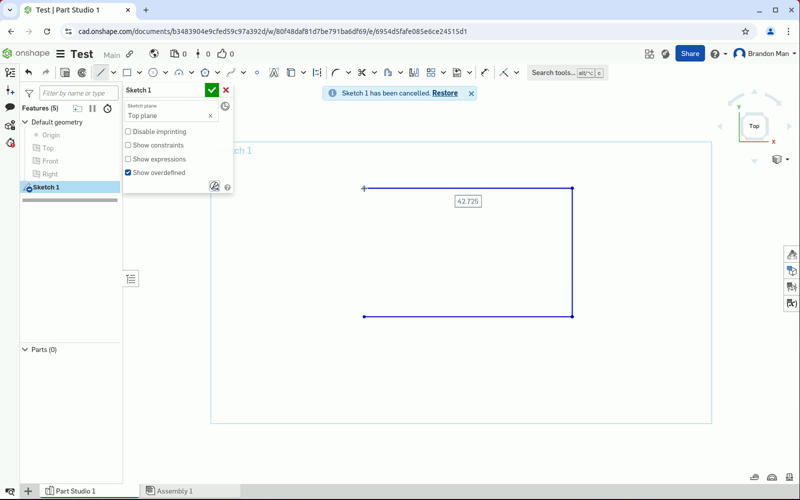
mouse_move(364, 316)
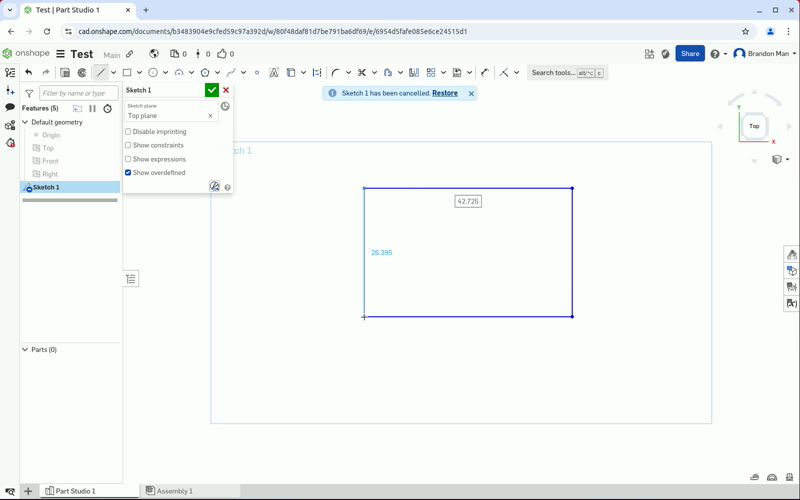
key_up(shift)
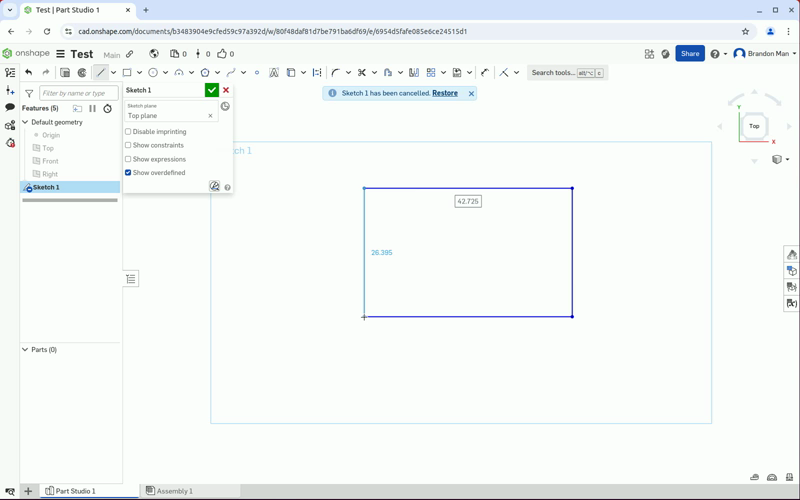
click(364, 316)
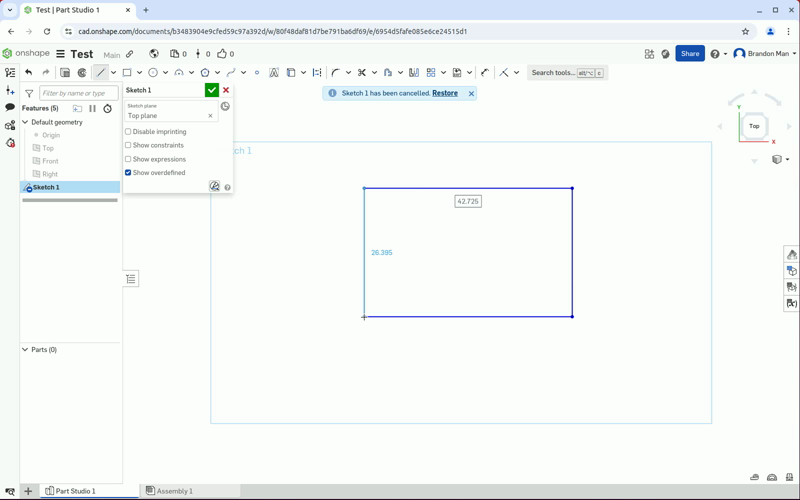
key(esc)
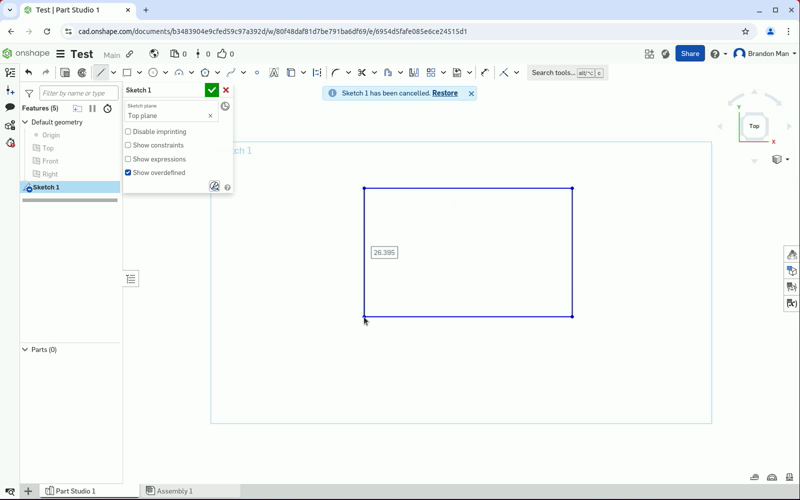
key(l)
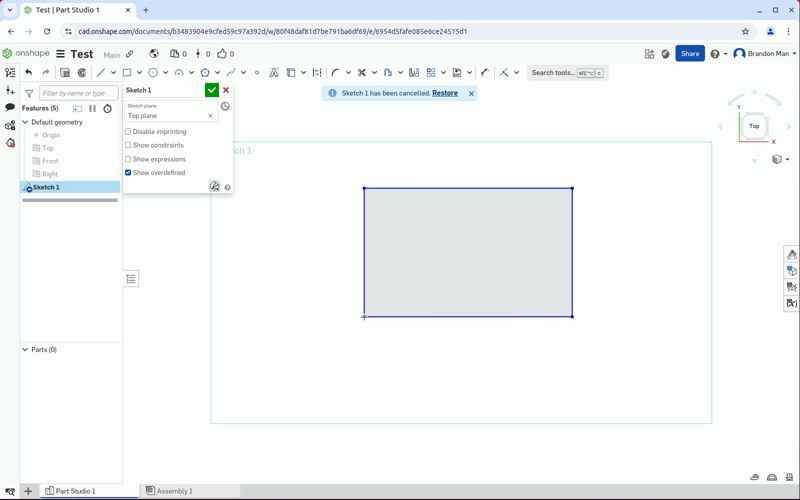
key_down(shift)
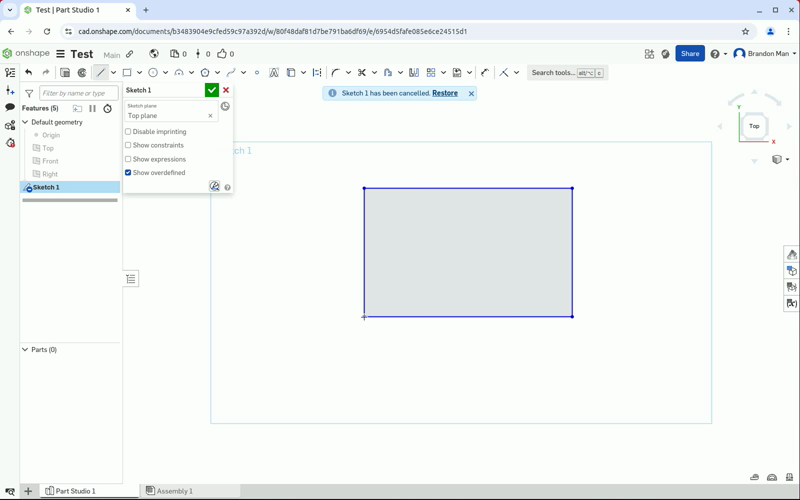
mouse_move(371, 310)
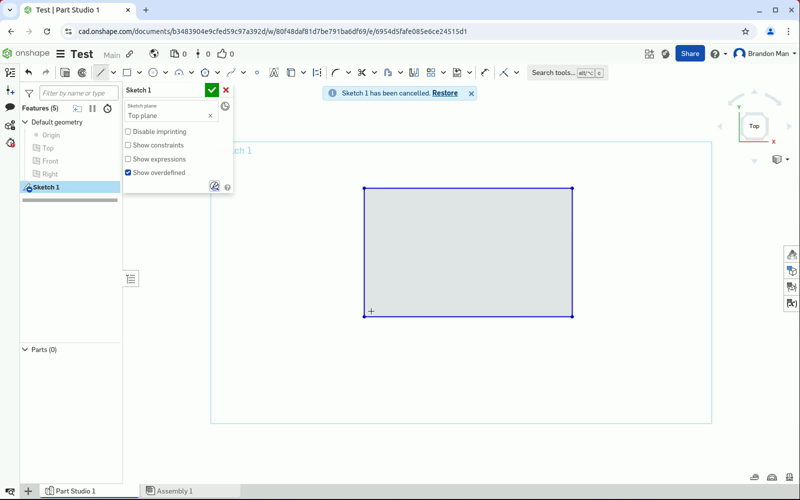
click(371, 310)
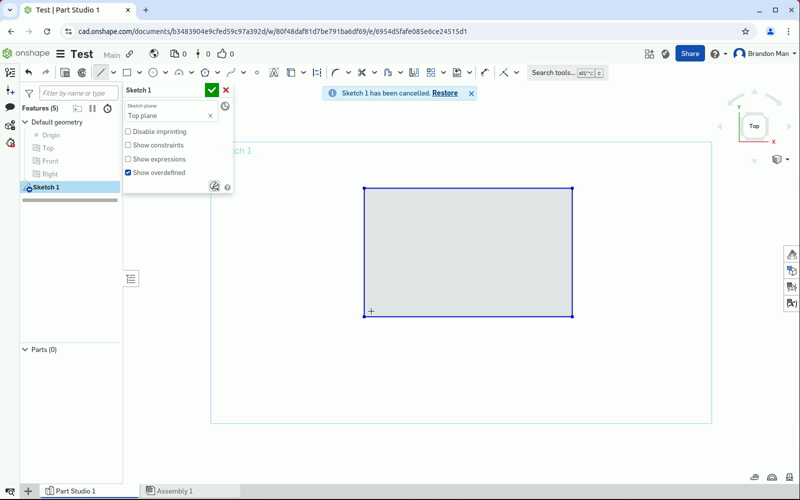
key_up(shift)
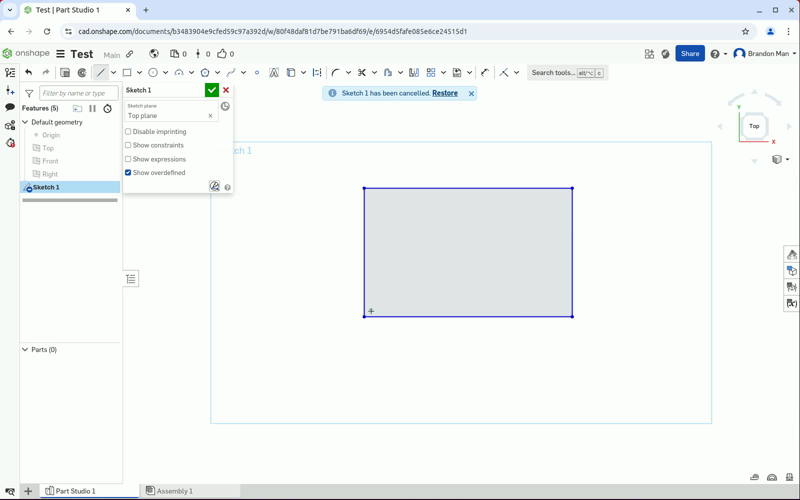
key_down(shift)
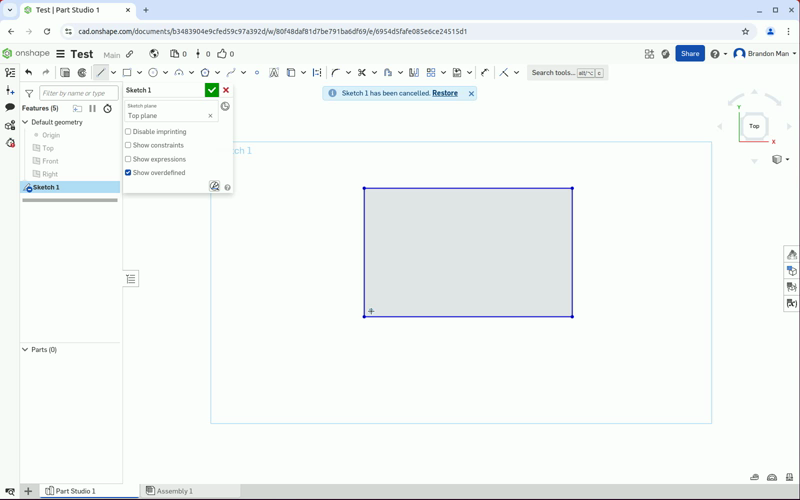
mouse_move(565, 310)
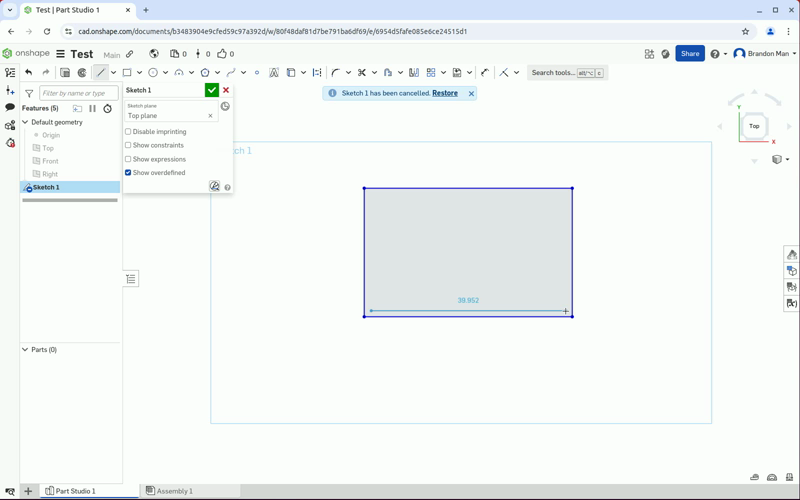
click(565, 310)
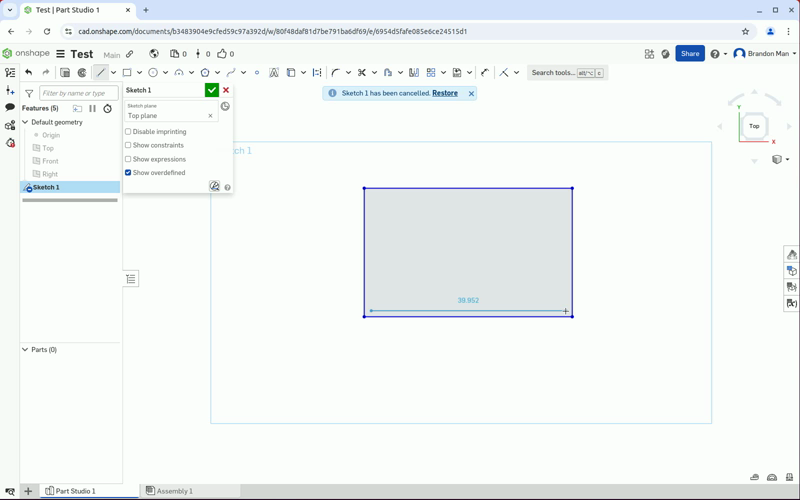
key_up(shift)
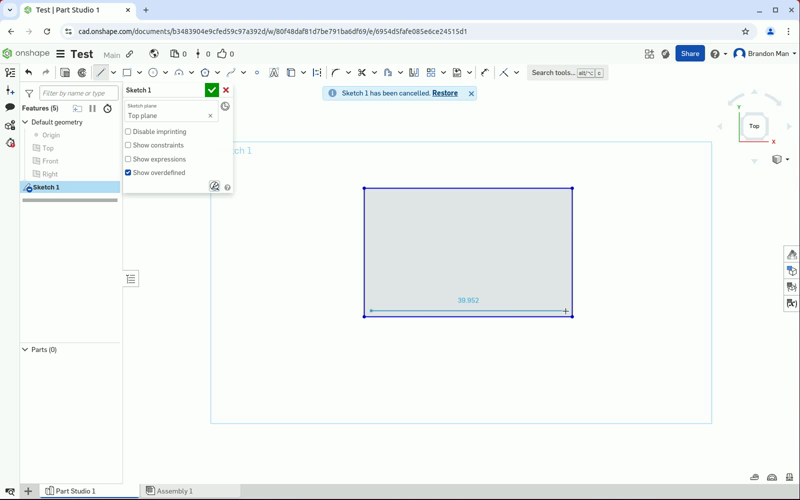
key_down(shift)
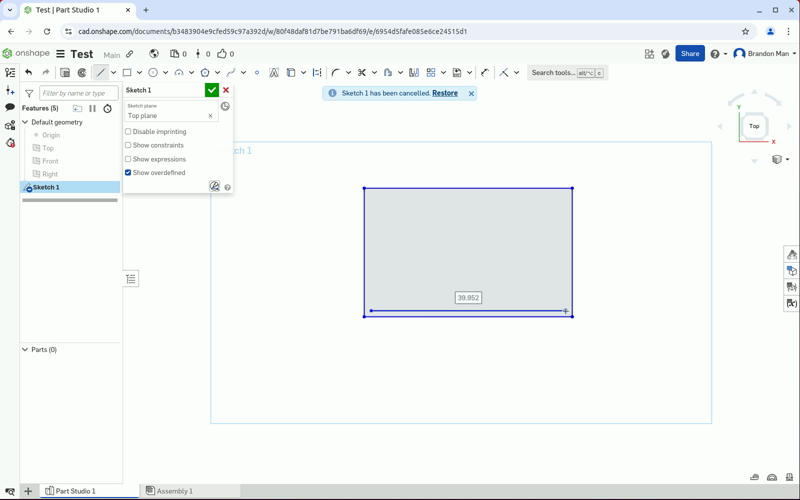
mouse_move(565, 194)
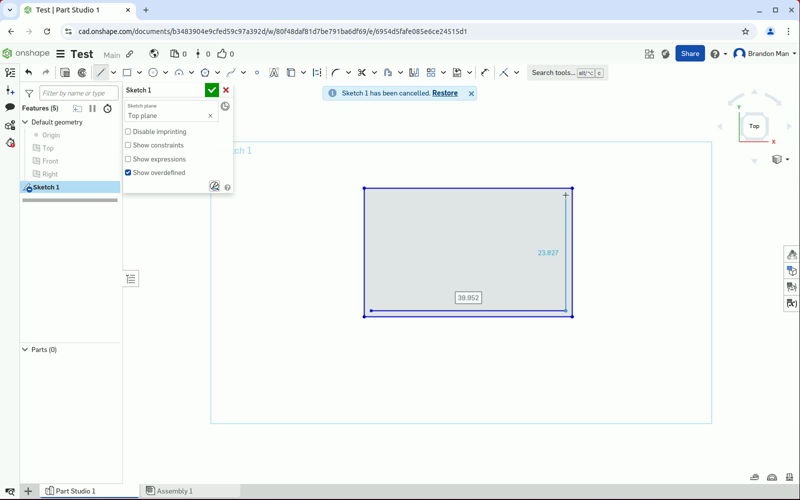
click(565, 194)
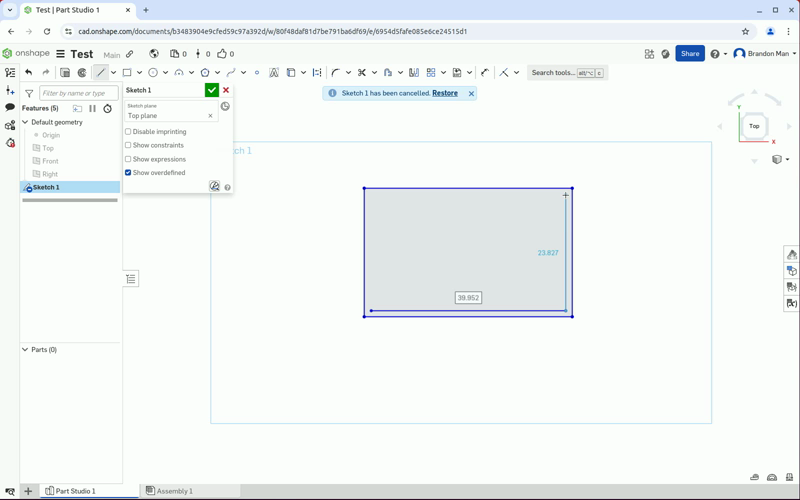
key_up(shift)
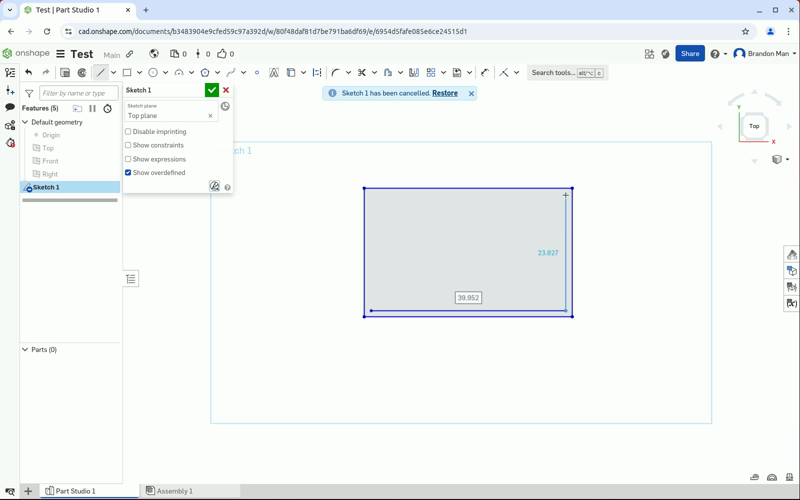
key_down(shift)
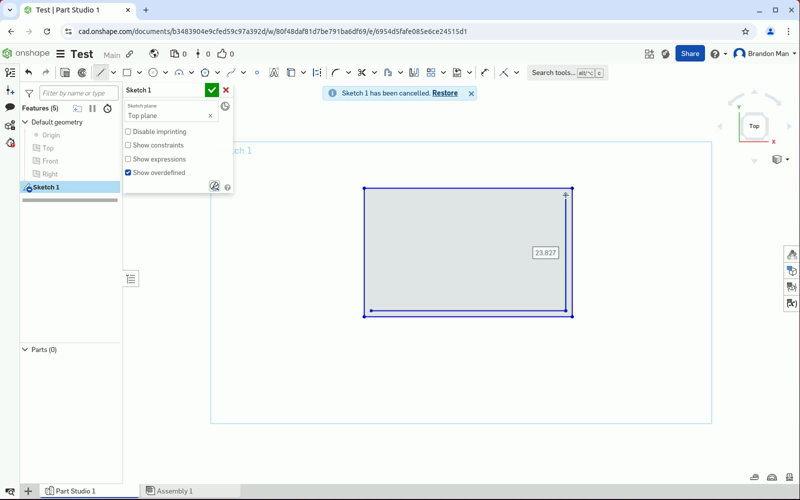
mouse_move(371, 194)
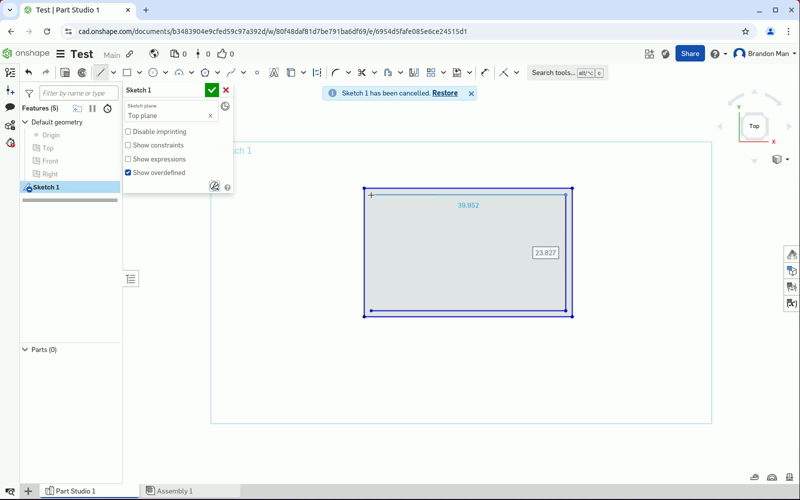
click(371, 194)
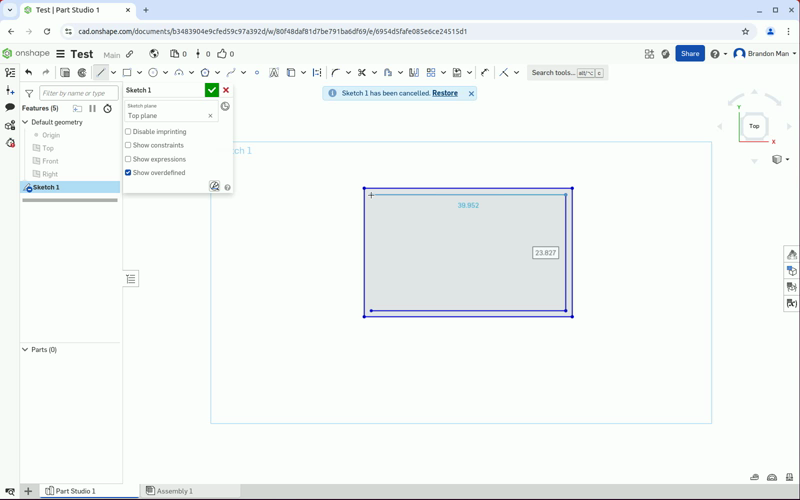
key_up(shift)
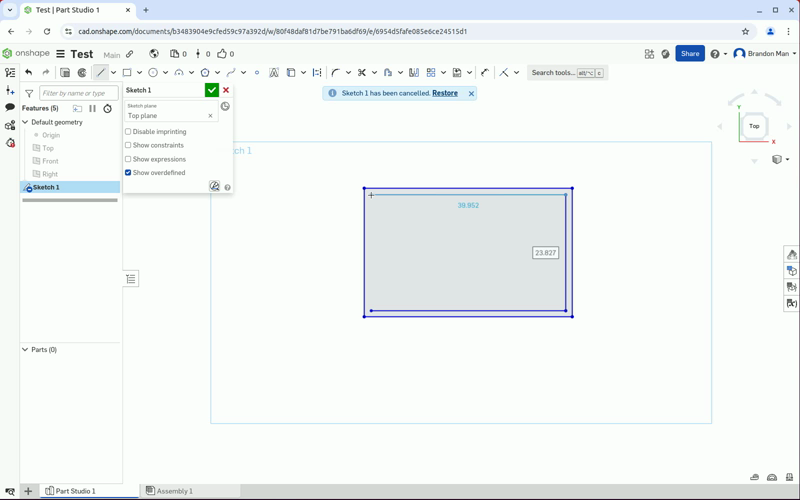
key_down(shift)
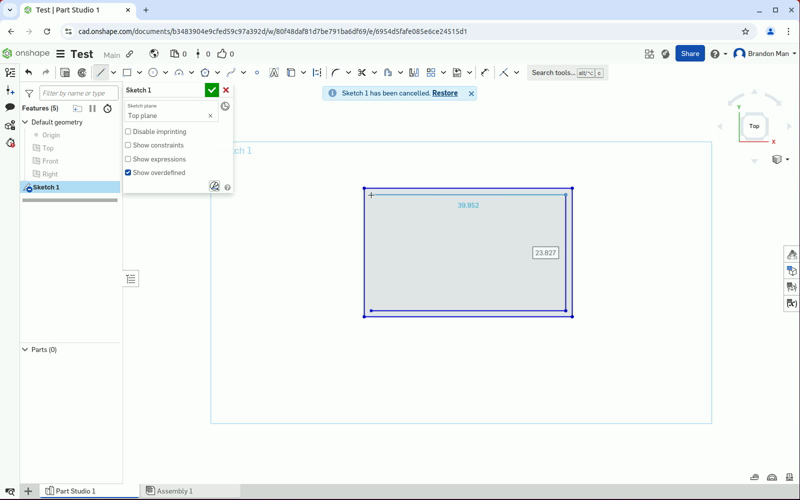
mouse_move(371, 310)
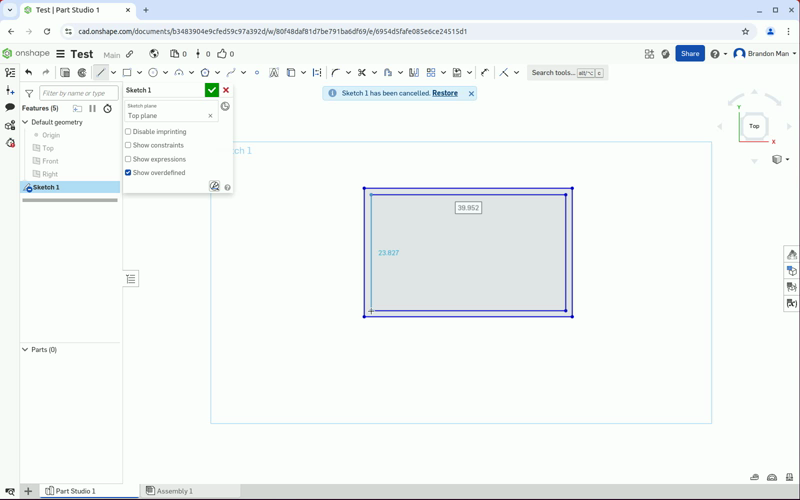
key_up(shift)
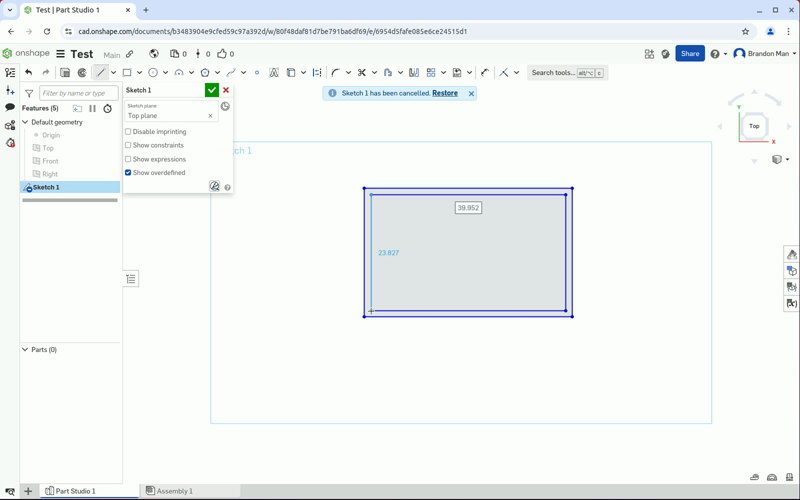
click(371, 310)
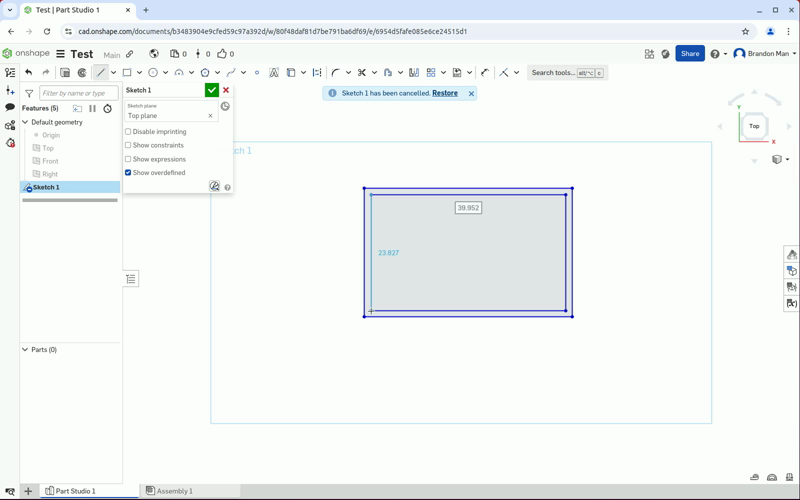
key(esc)
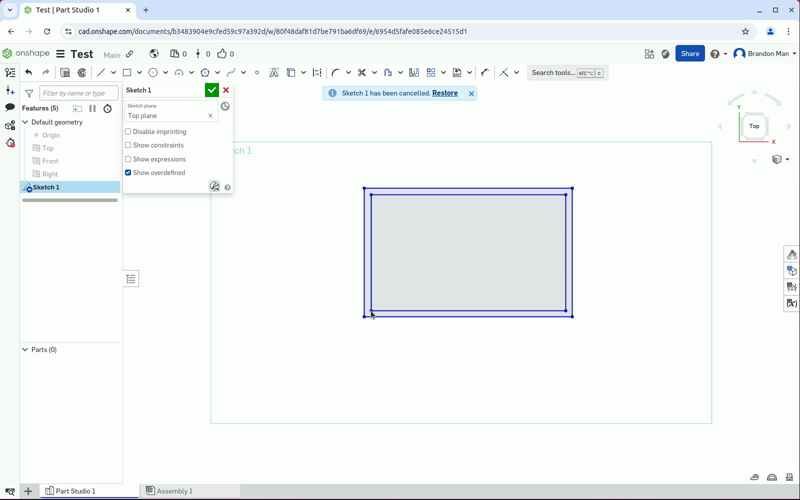
mouse_move(457, 191)
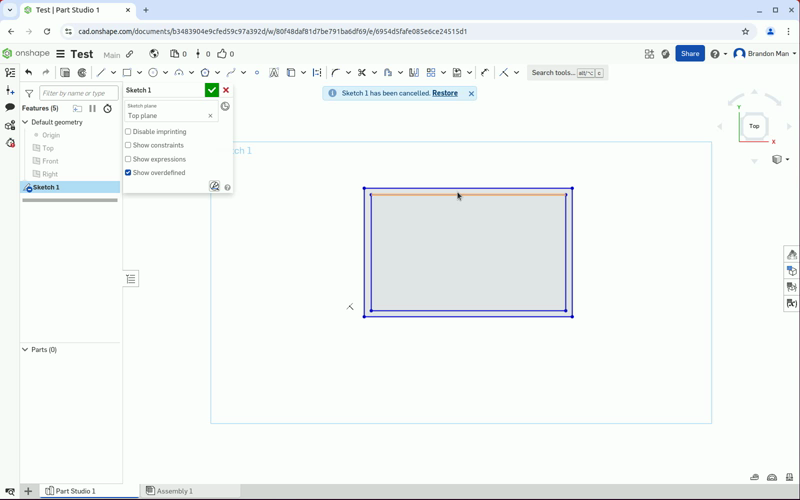
click(457, 191)
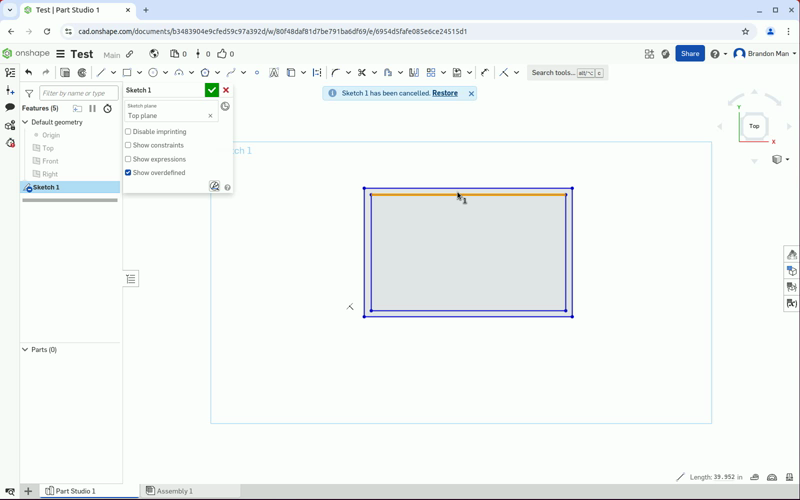
mouse_move(73, 352)
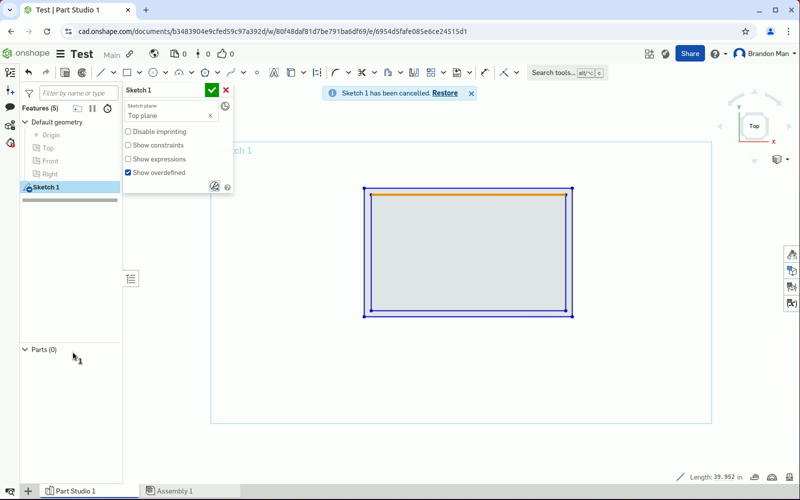
key(shift+y)
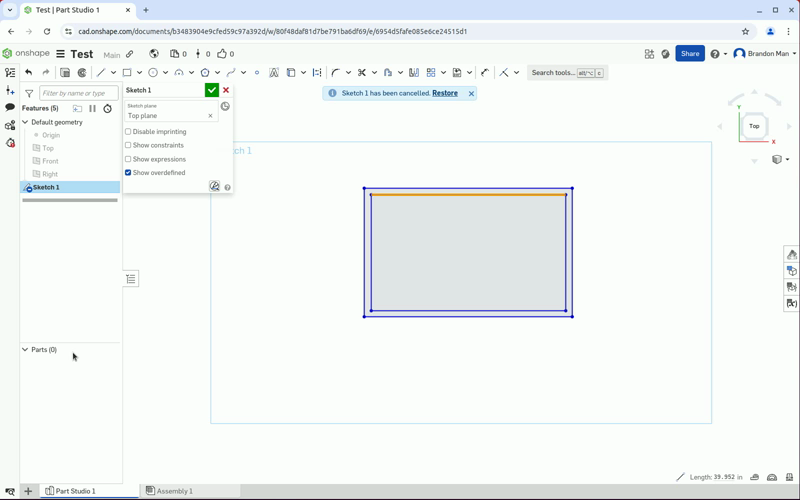
key(shift+e)
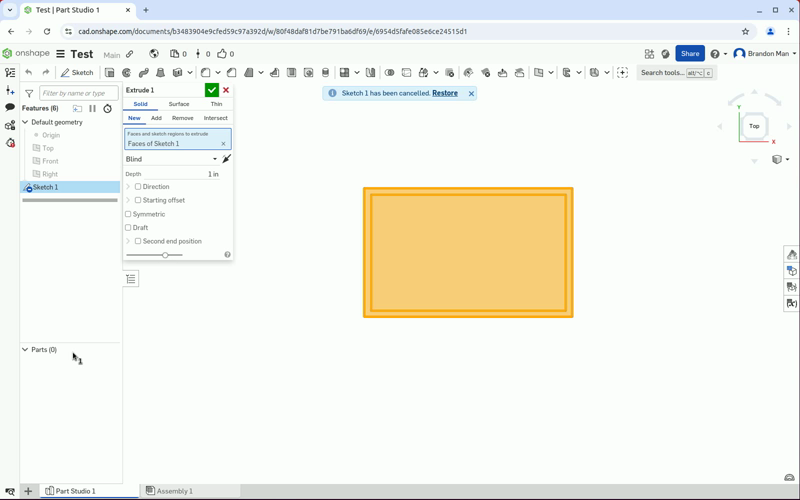
mouse_move(143, 106)
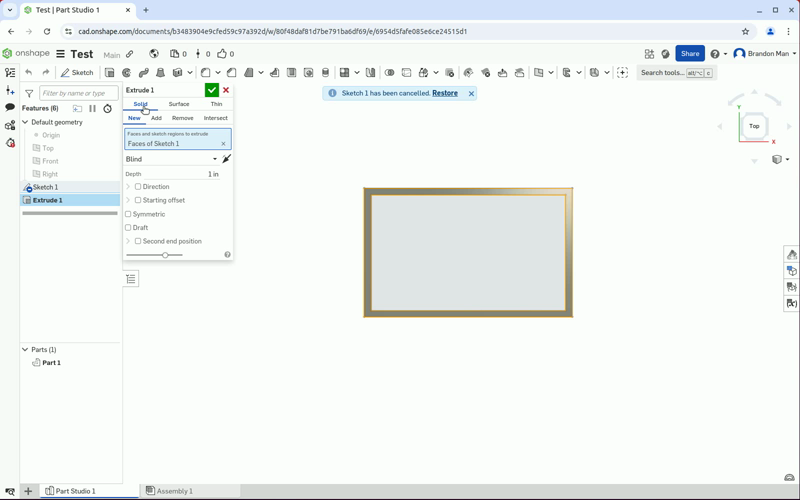
click(143, 106)
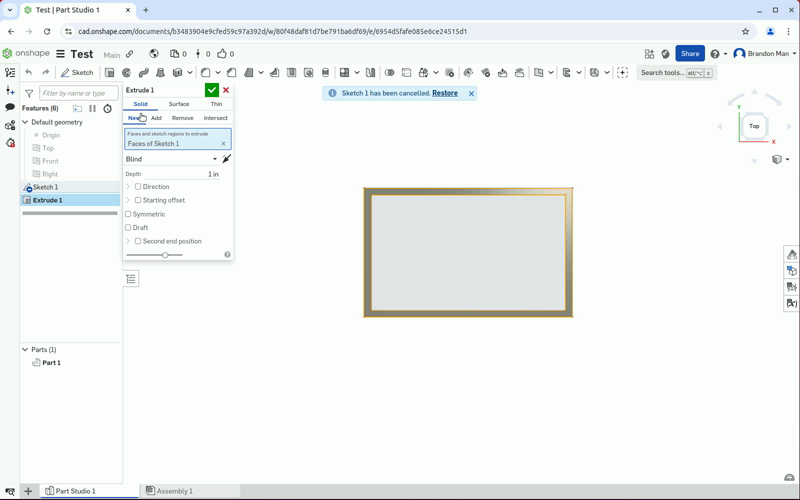
mouse_move(137, 120)
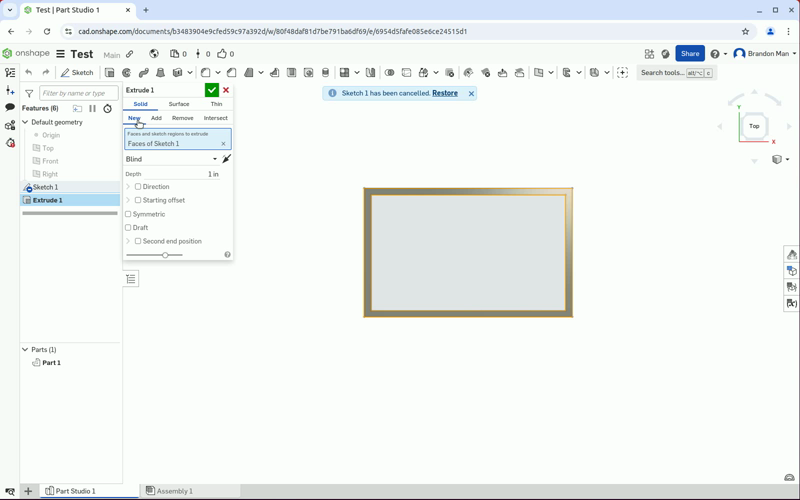
click(137, 120)
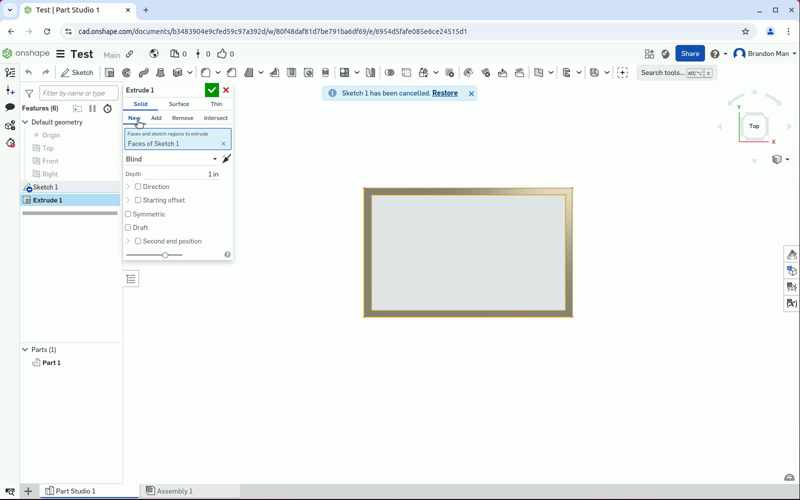
key(tab, 4)
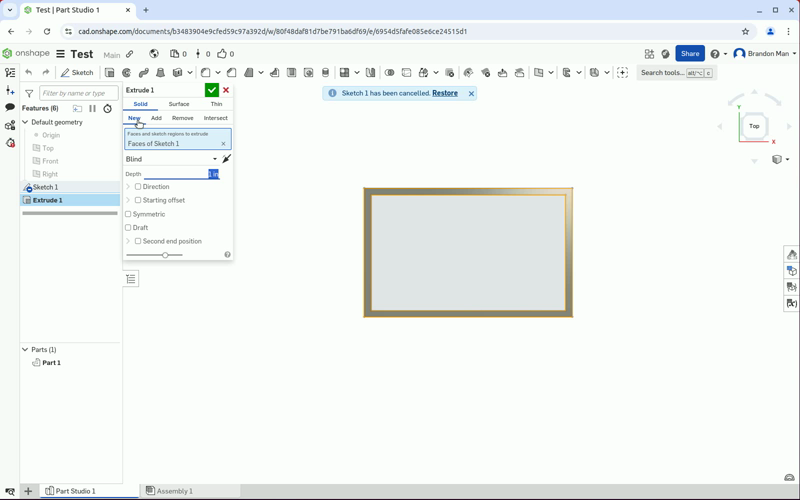
text(4.092)
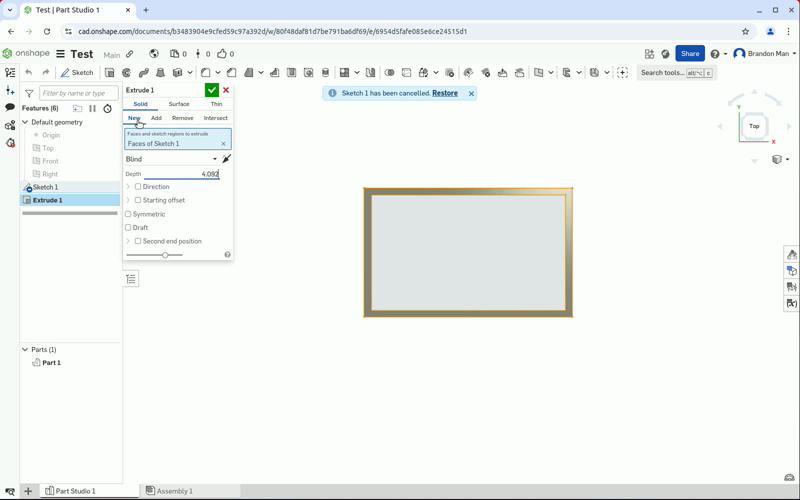
key(enter)
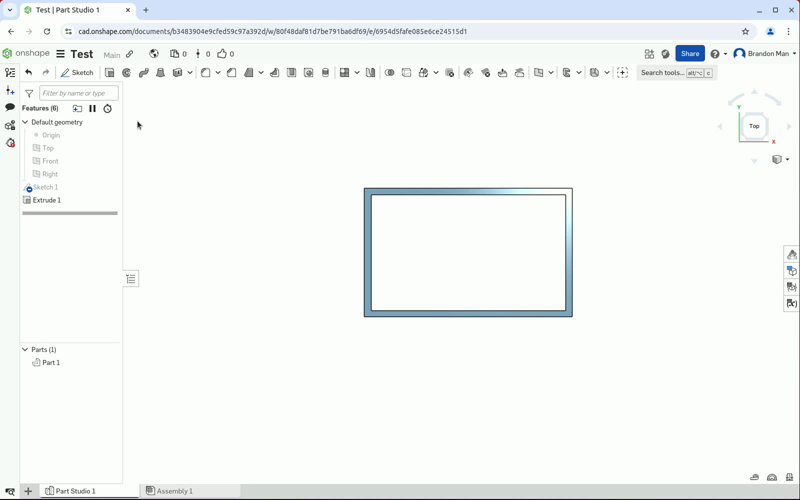
key(shift+h)
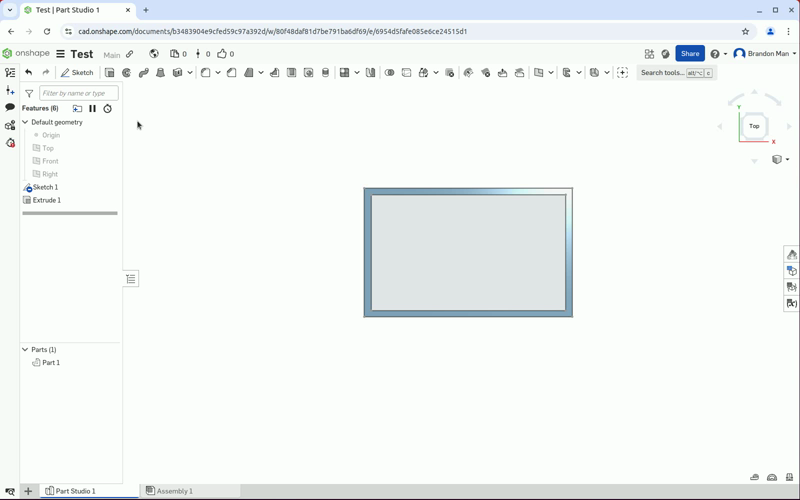
key(shift+h)
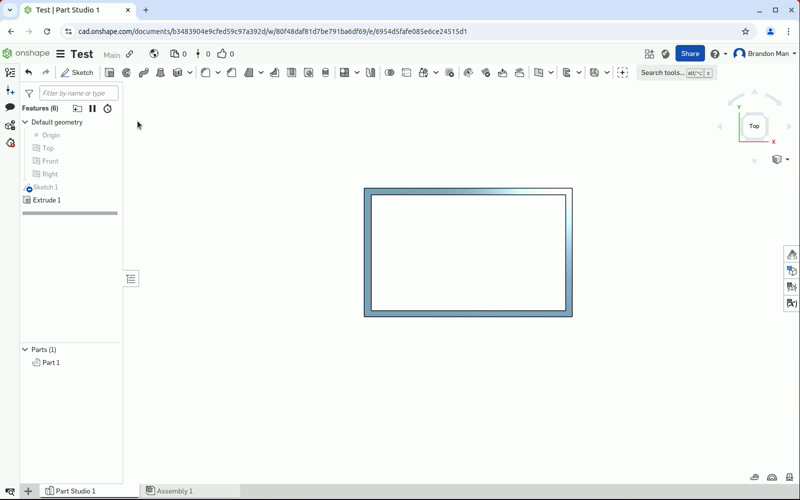
mouse_move(73, 189)
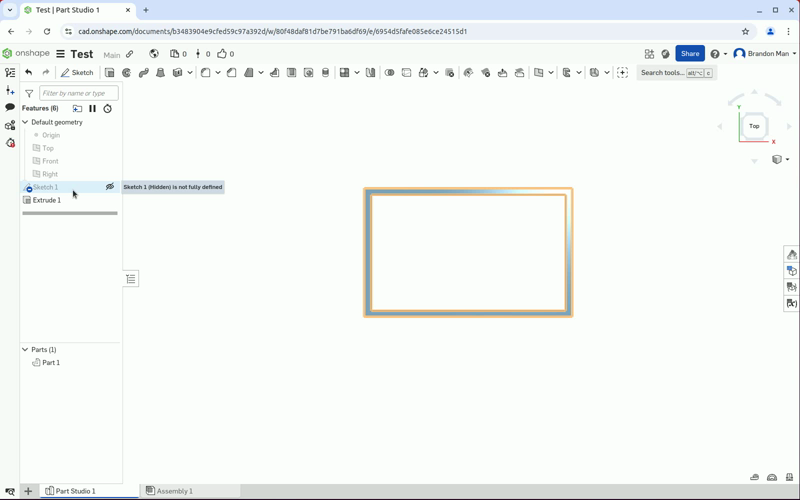
click(73, 189)
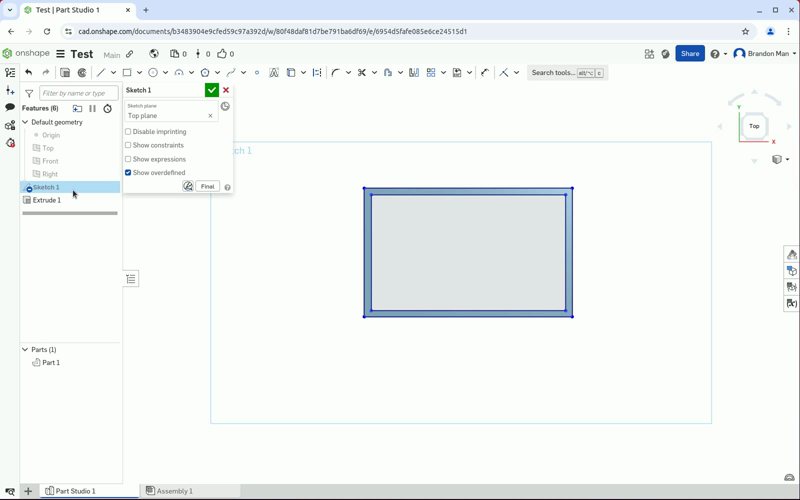
mouse_move(229, 92)
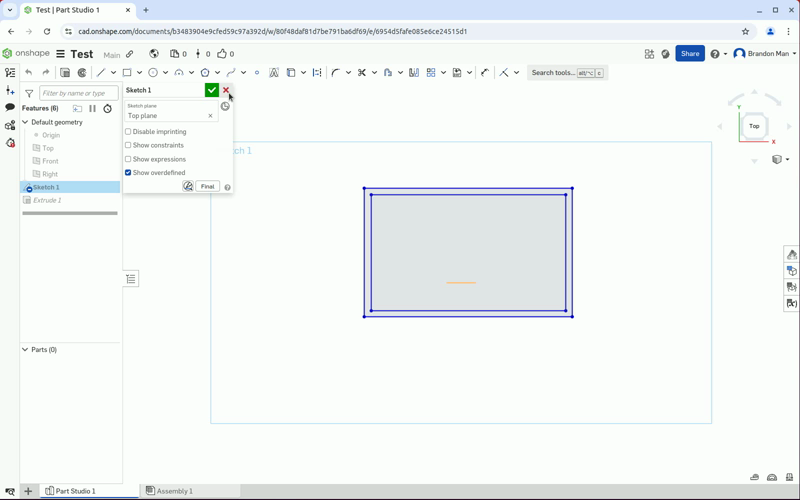
click(229, 92)
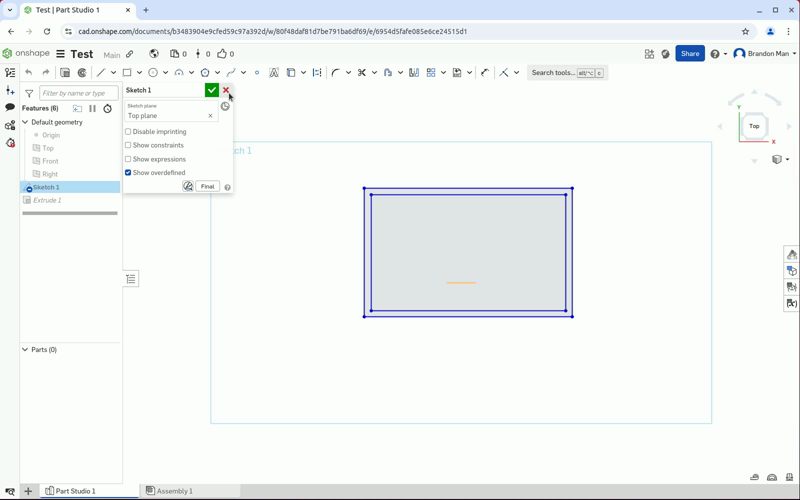
key(shift+s)
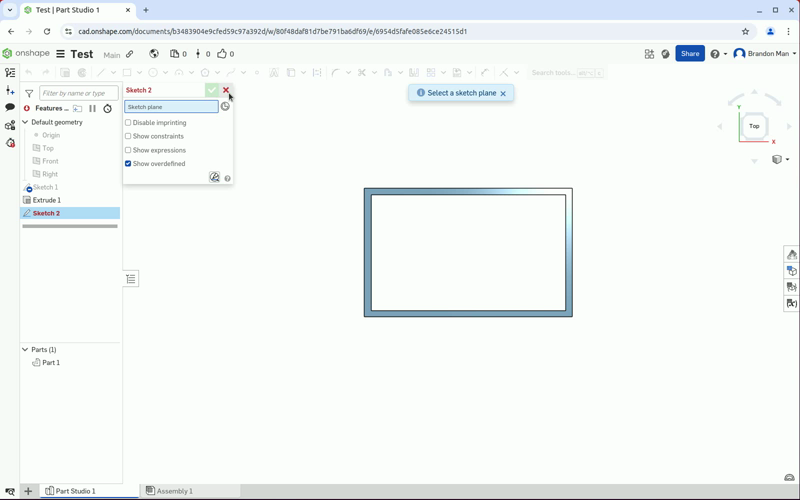
mouse_move(73, 150)
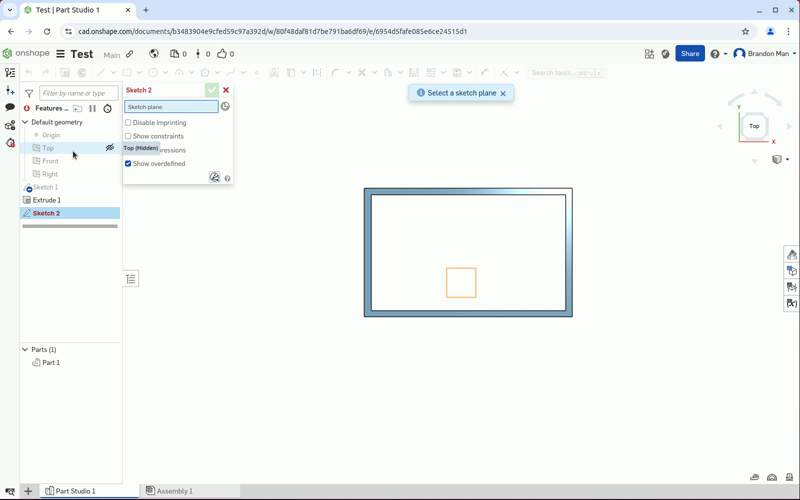
click(73, 150)
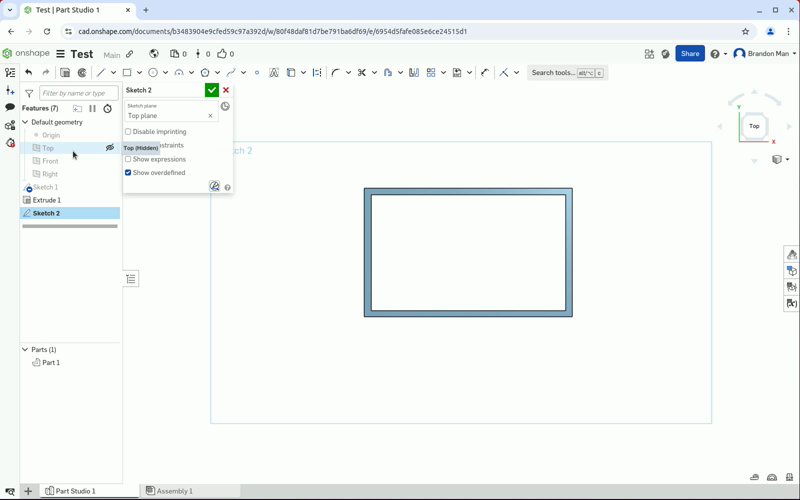
mouse_move(73, 352)
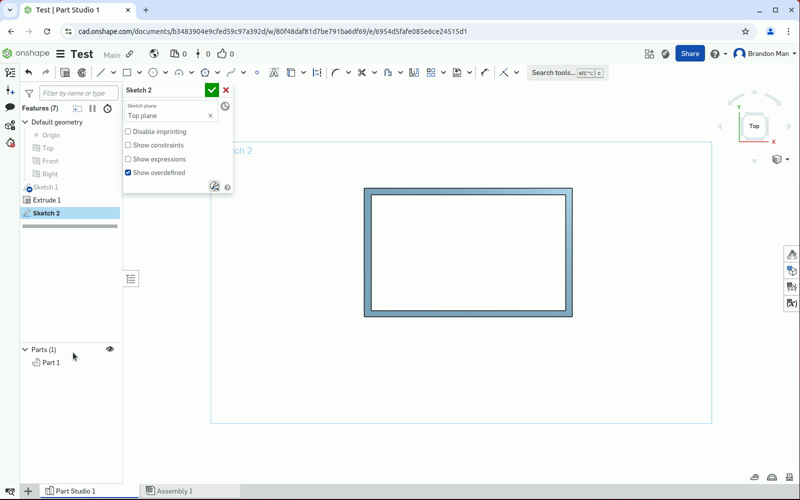
key(y)
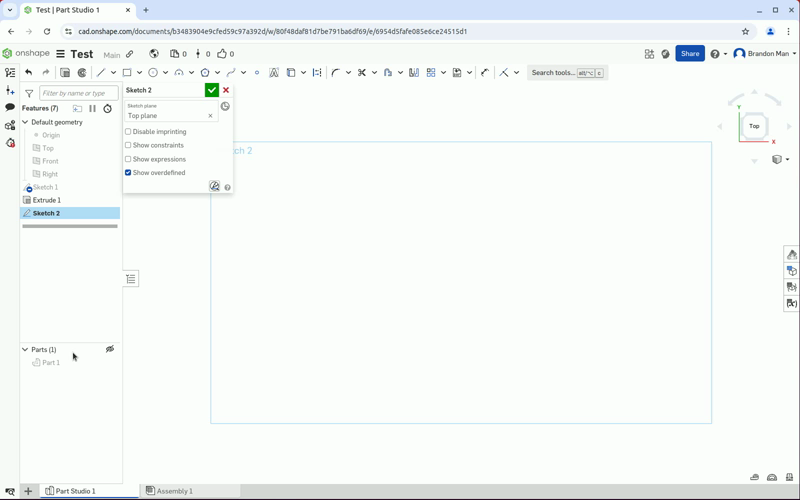
key(l)
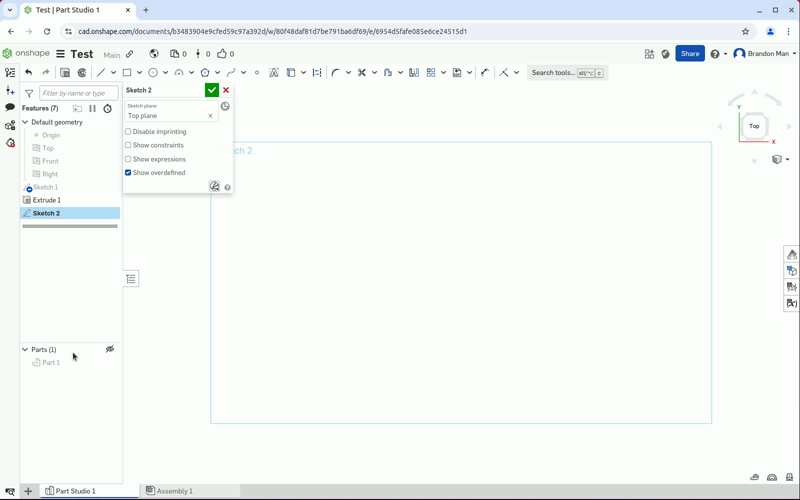
key_down(shift)
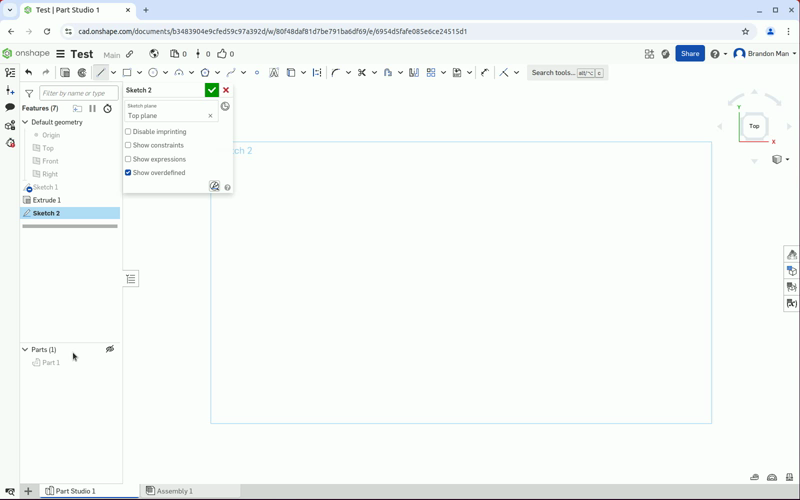
mouse_move(364, 316)
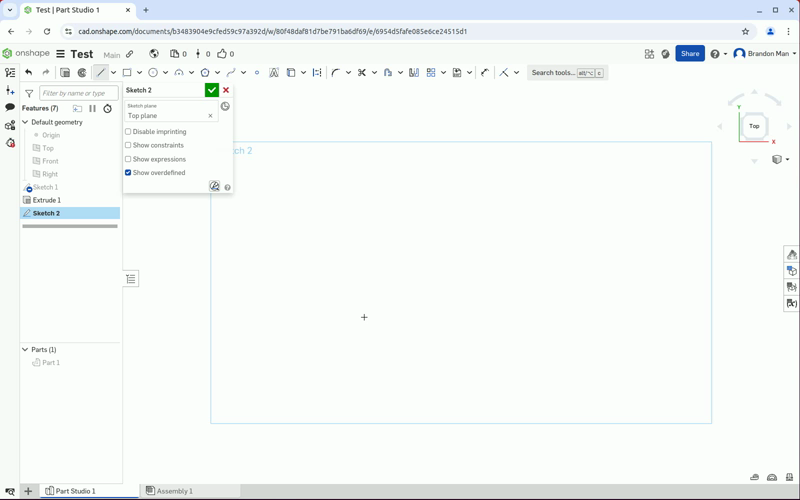
click(364, 316)
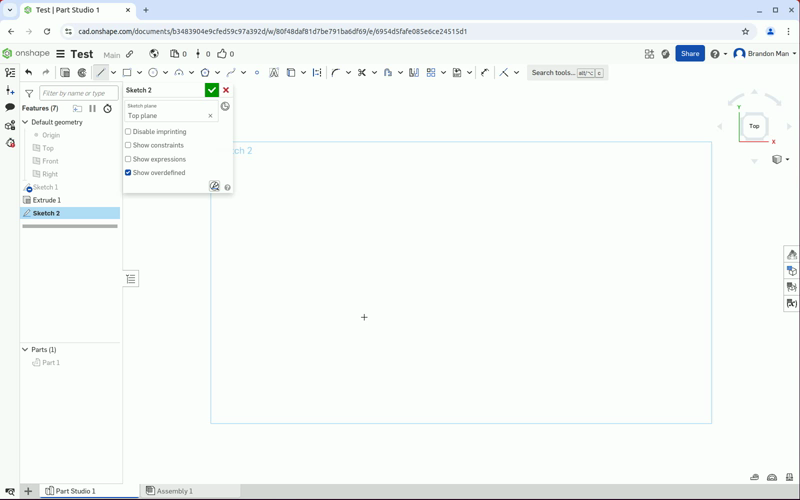
key_up(shift)
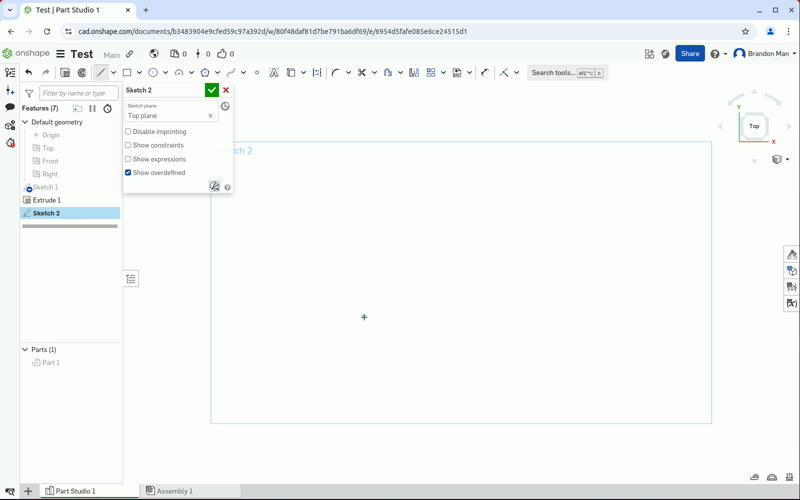
key_down(shift)
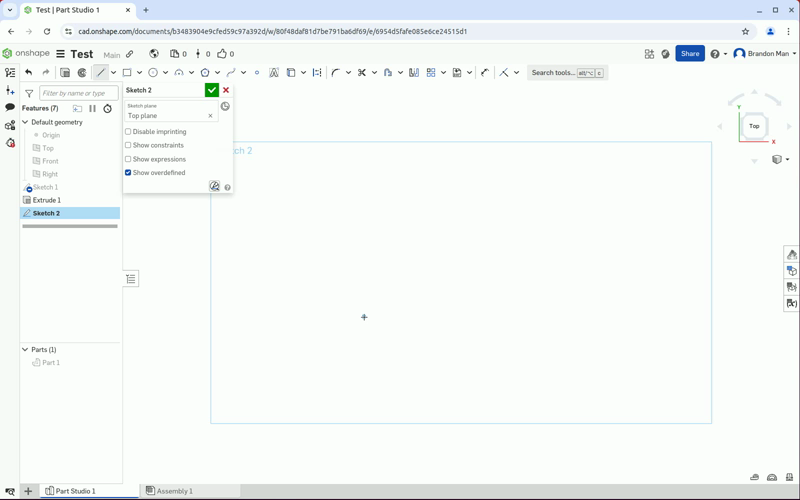
mouse_move(572, 316)
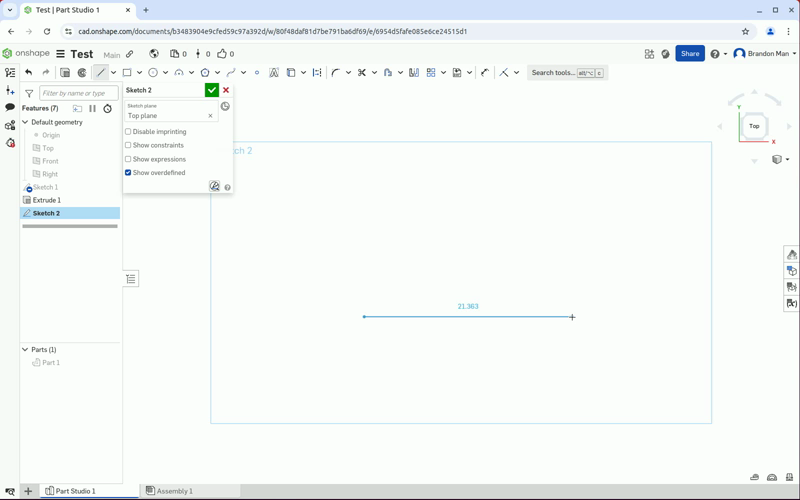
click(572, 316)
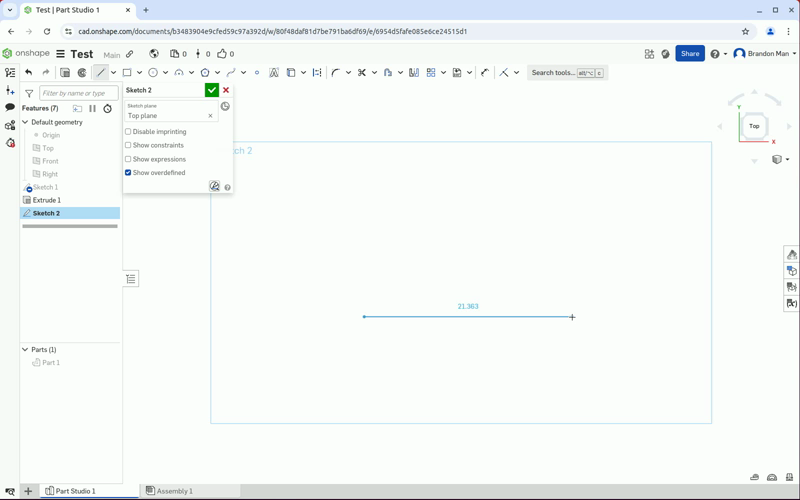
key_up(shift)
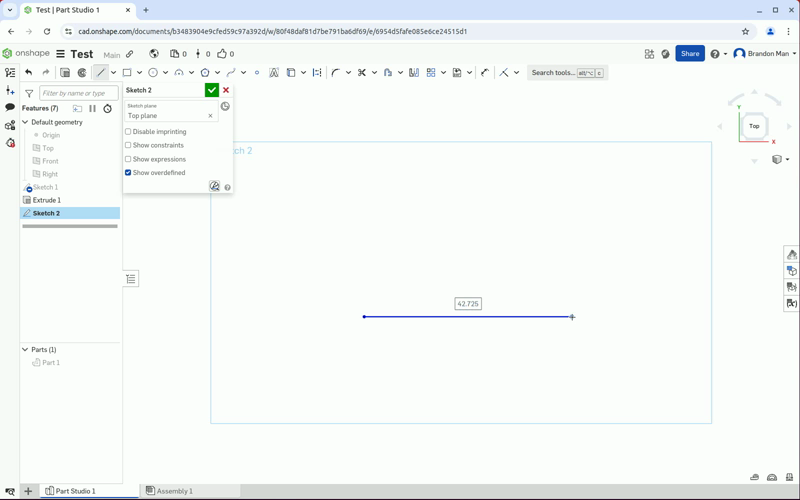
key_down(shift)
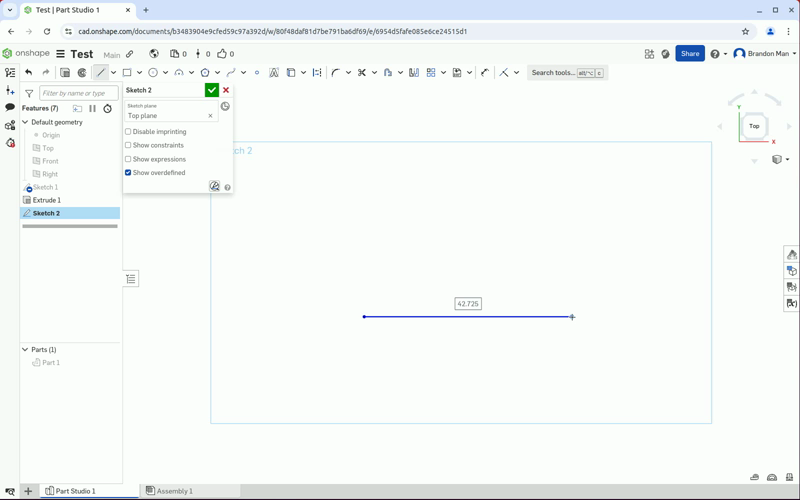
mouse_move(572, 188)
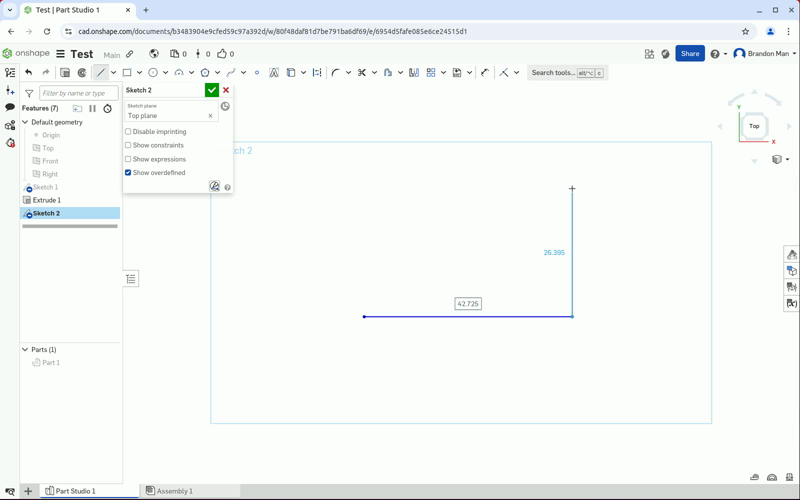
click(572, 188)
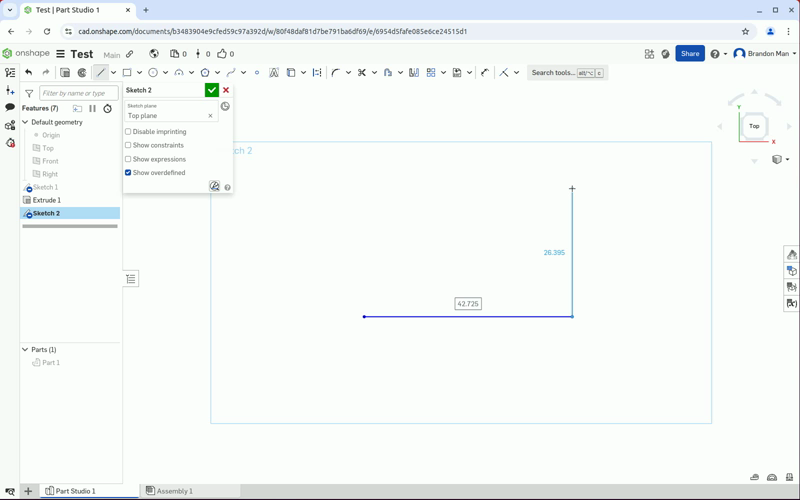
key_up(shift)
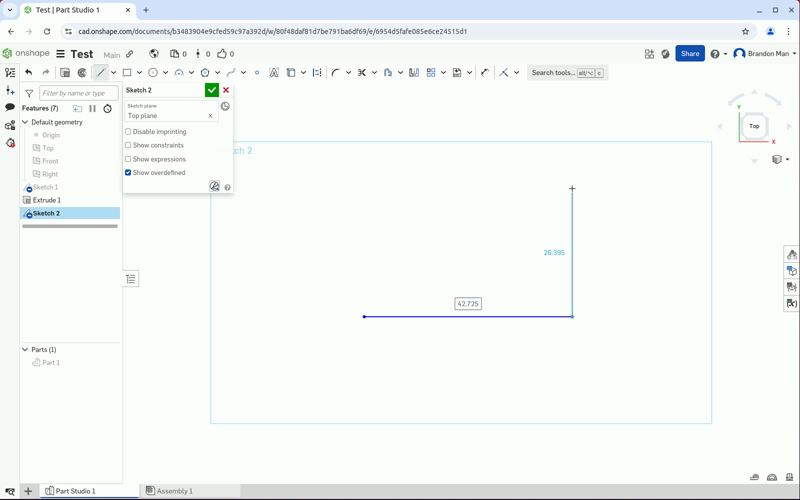
key_down(shift)
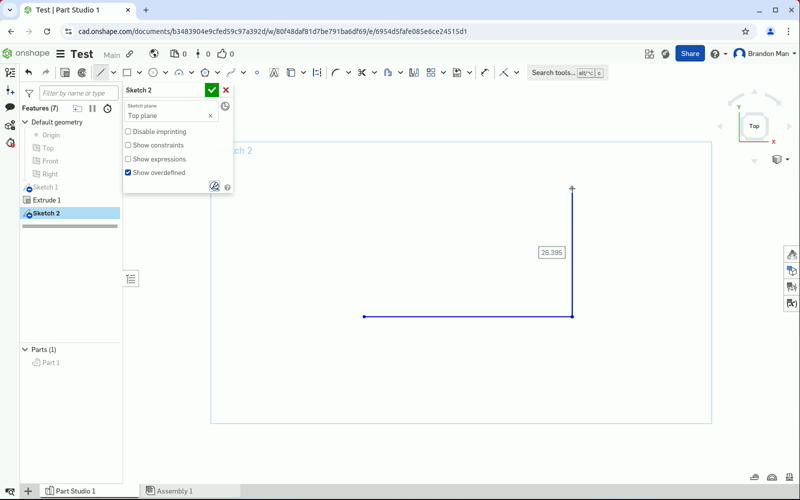
mouse_move(364, 188)
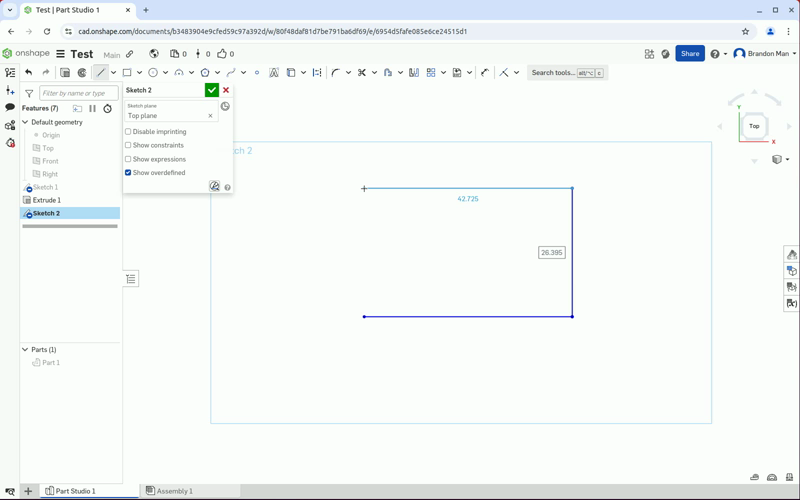
click(364, 188)
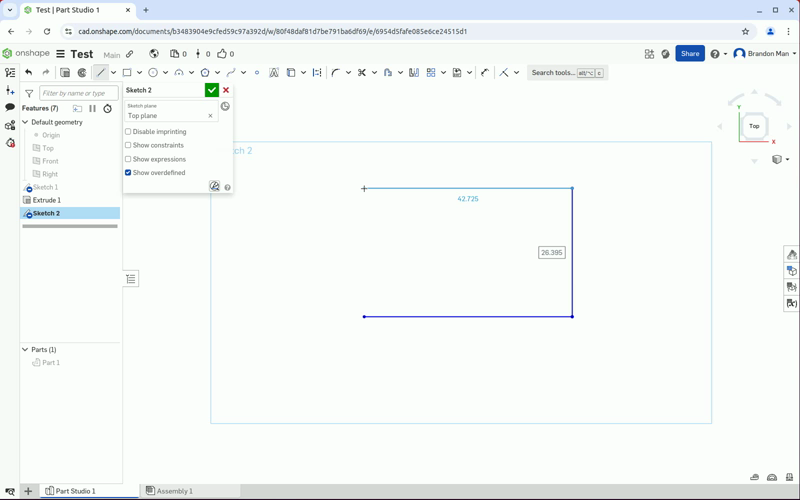
key_up(shift)
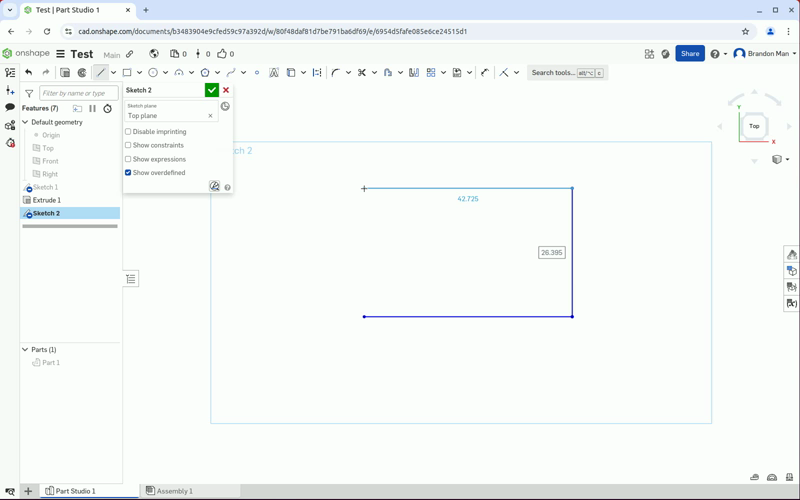
key_down(shift)
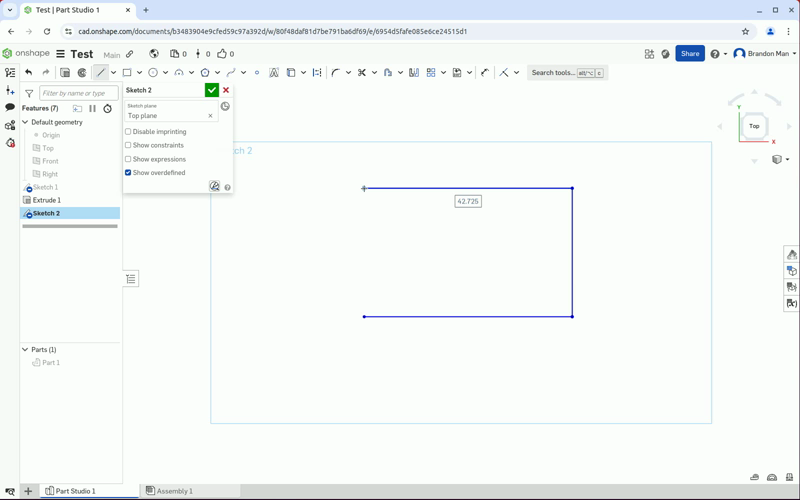
mouse_move(364, 316)
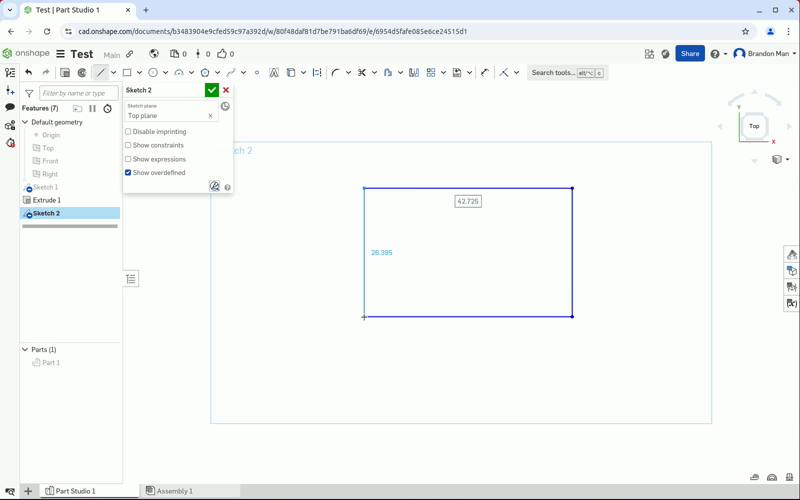
key_up(shift)
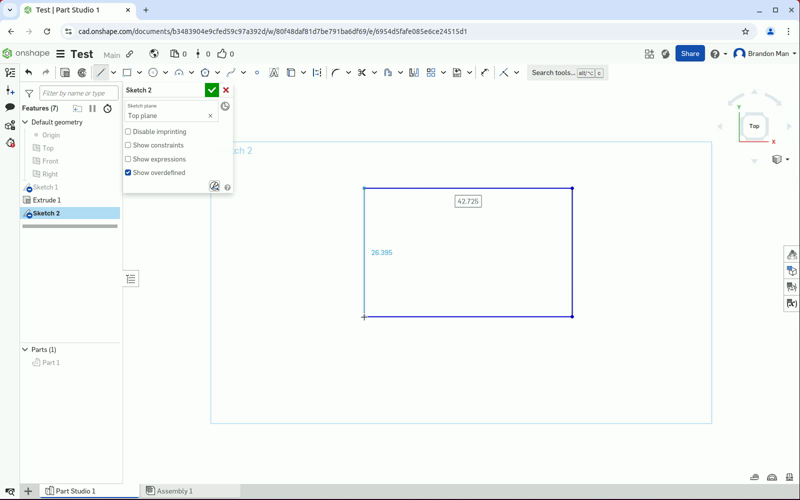
click(364, 316)
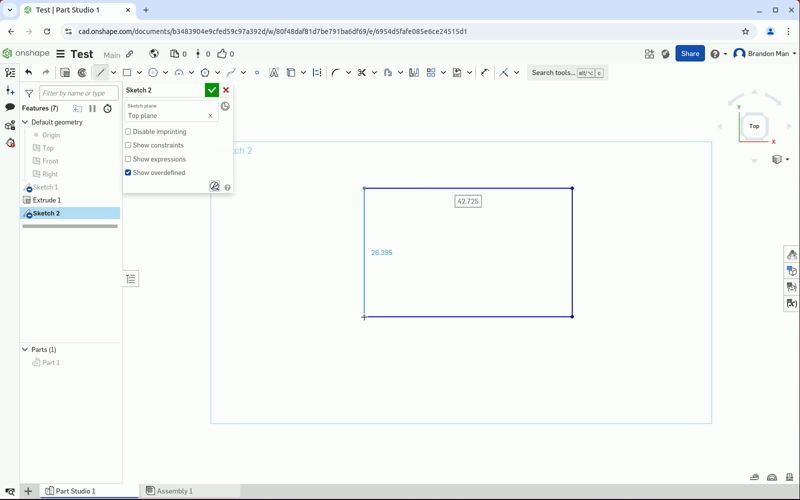
key(esc)
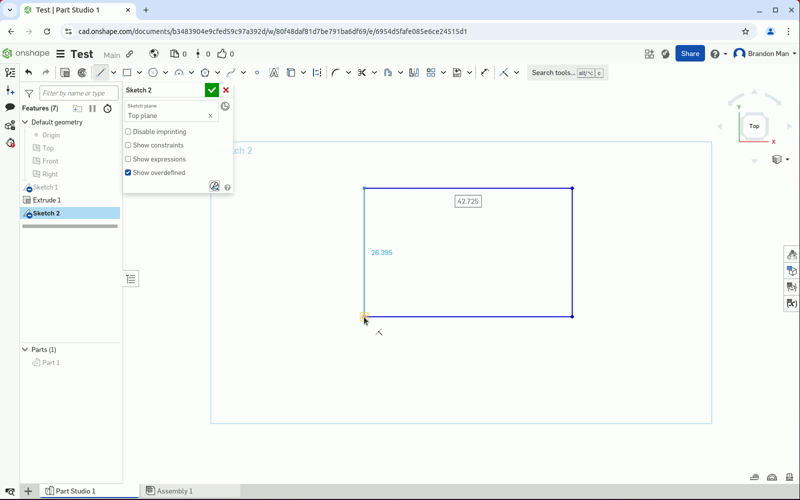
key(l)
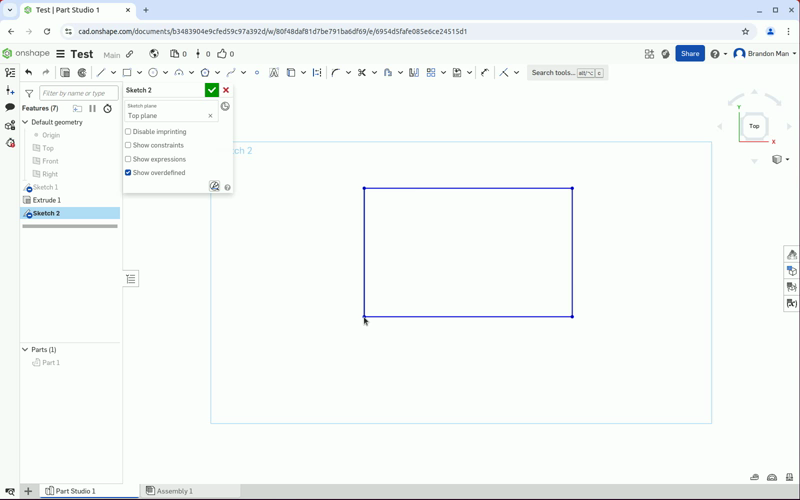
key_down(shift)
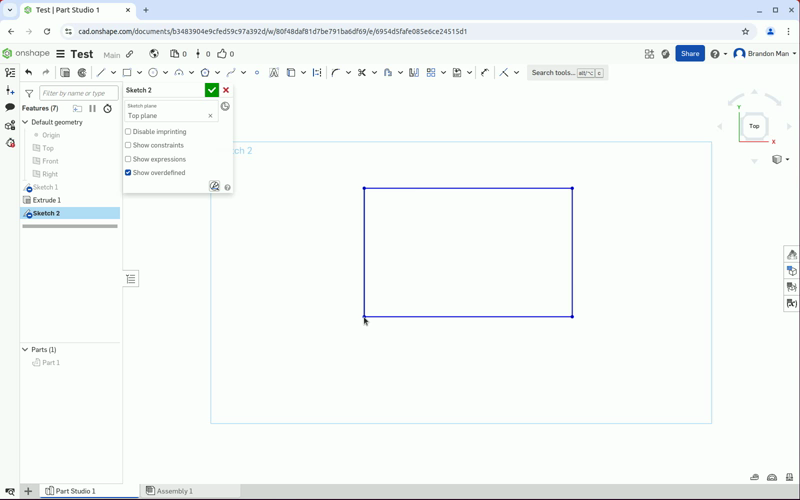
mouse_move(371, 310)
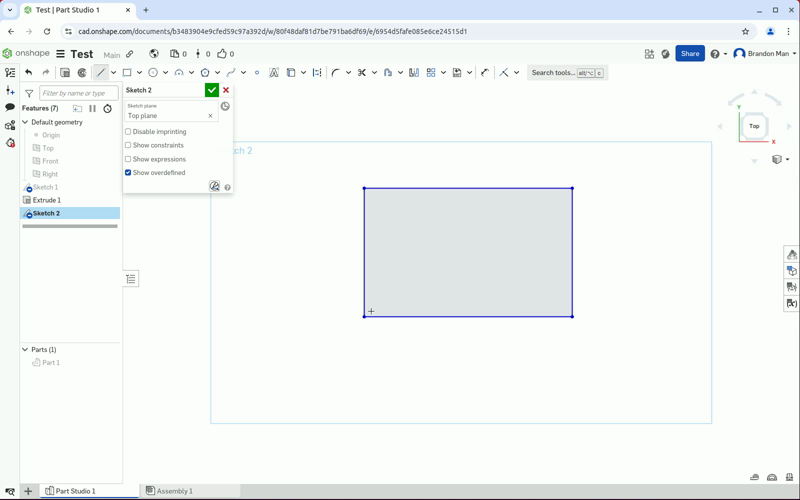
click(371, 310)
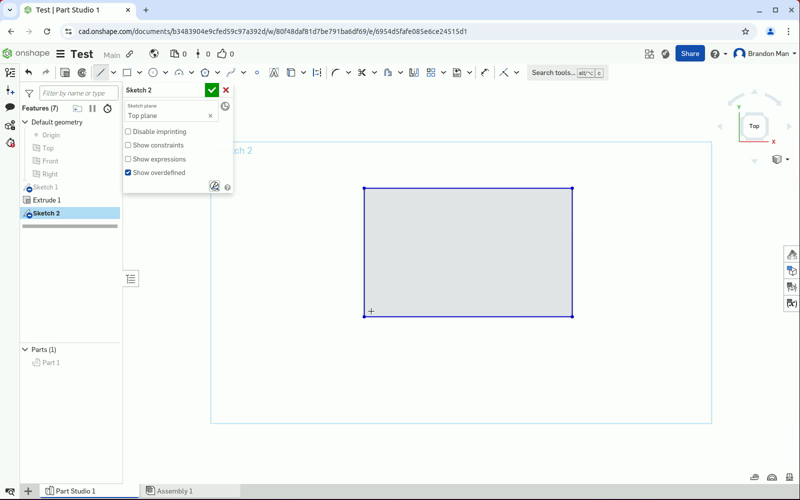
key_up(shift)
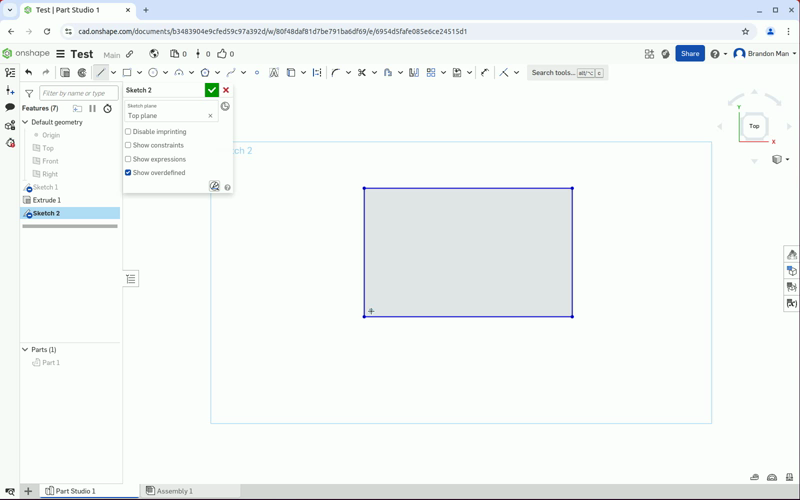
key_down(shift)
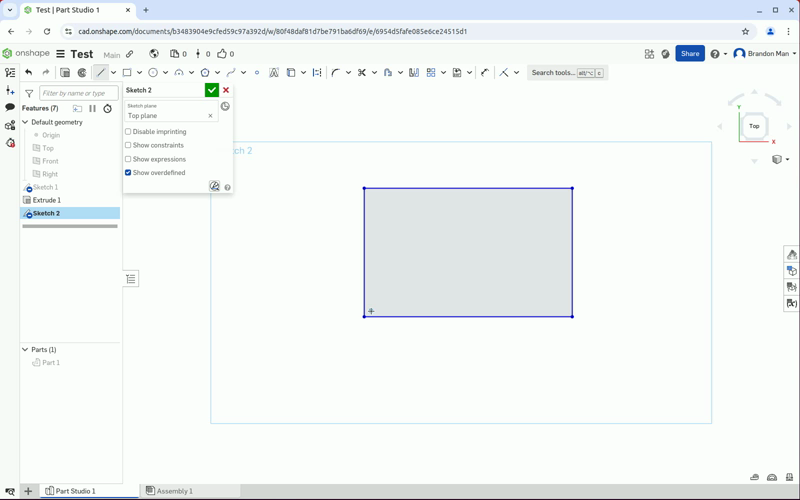
mouse_move(565, 310)
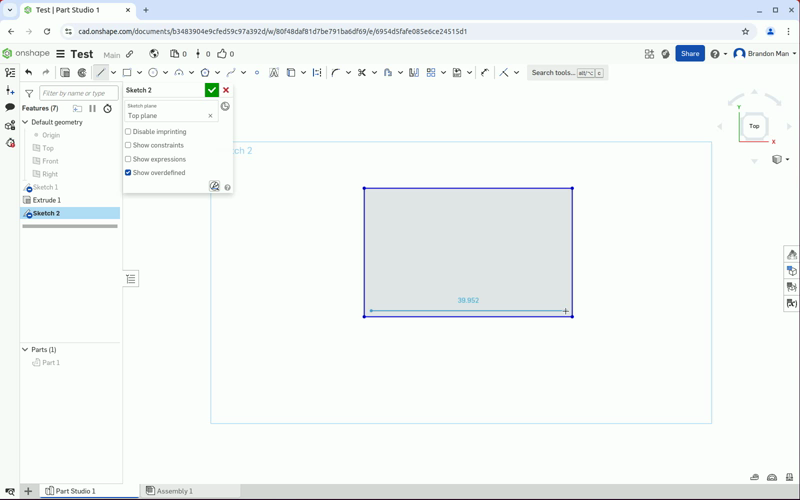
click(565, 310)
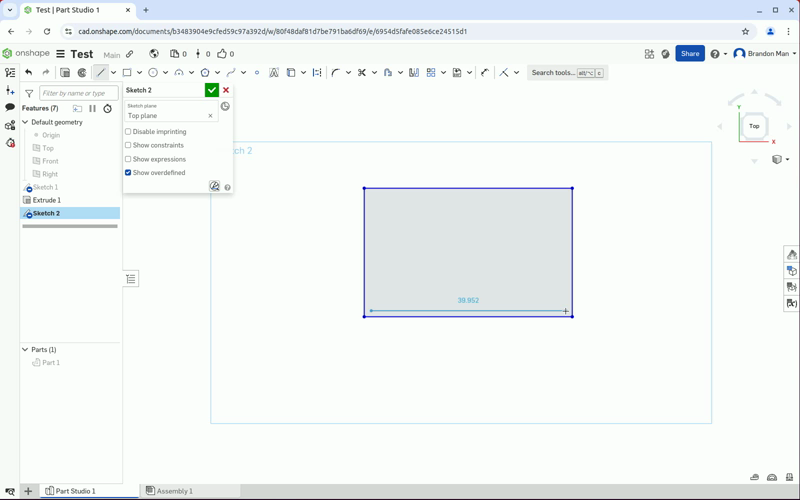
key_up(shift)
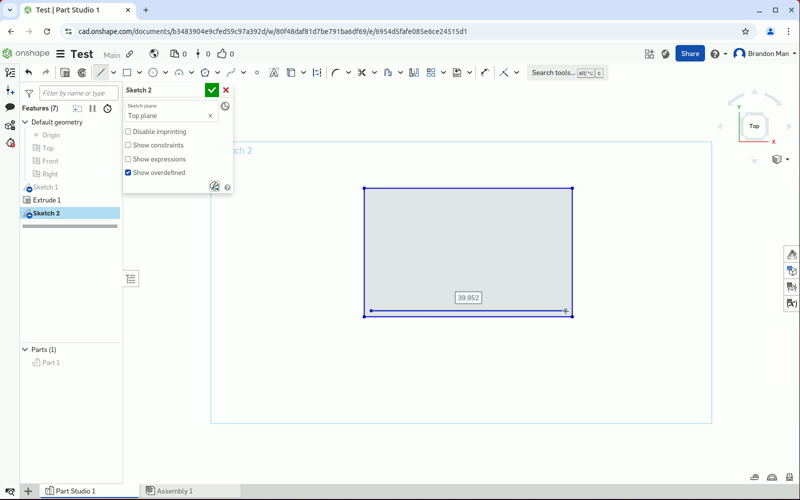
key_down(shift)
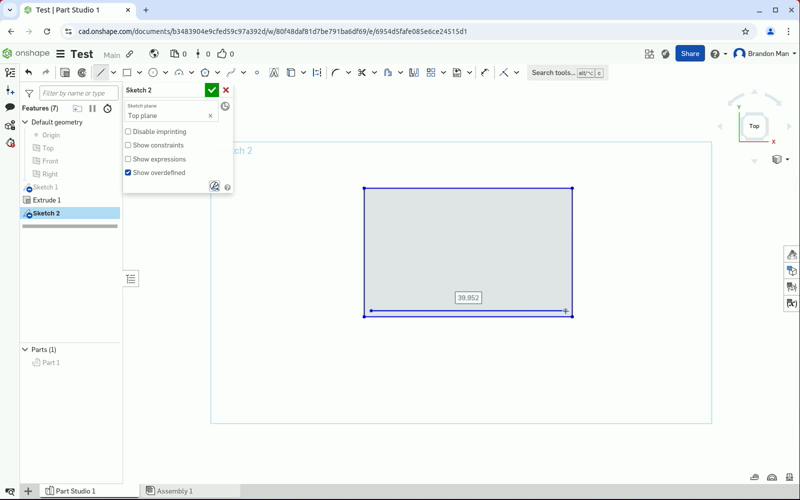
mouse_move(565, 194)
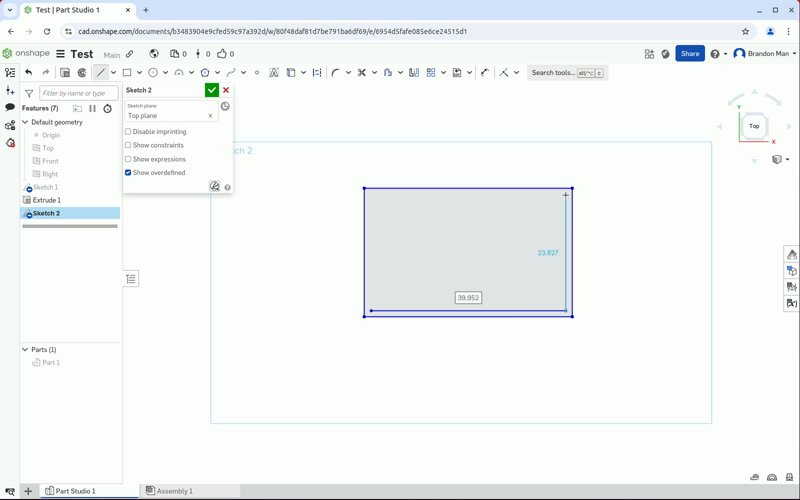
click(565, 194)
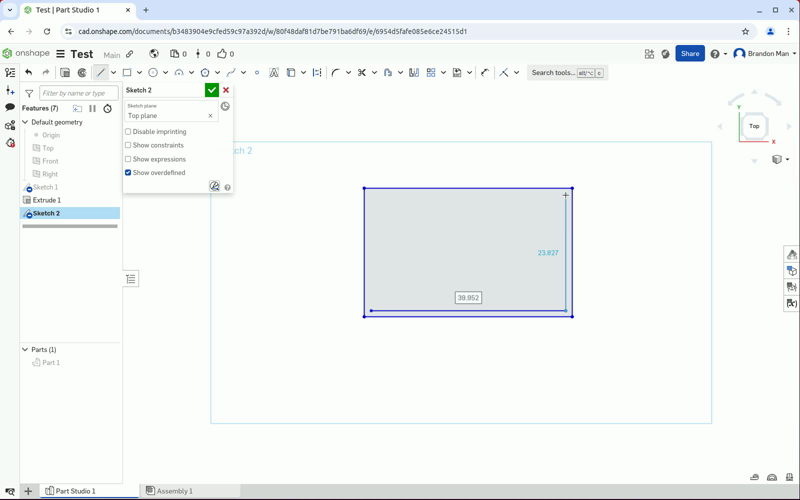
key_up(shift)
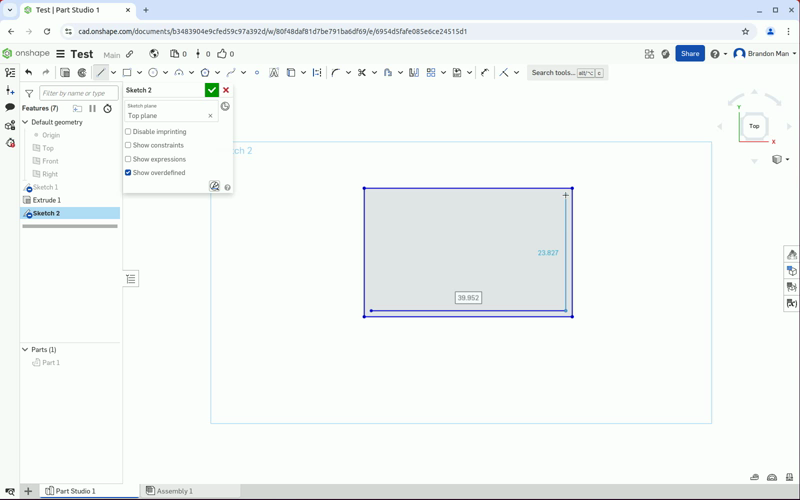
key_down(shift)
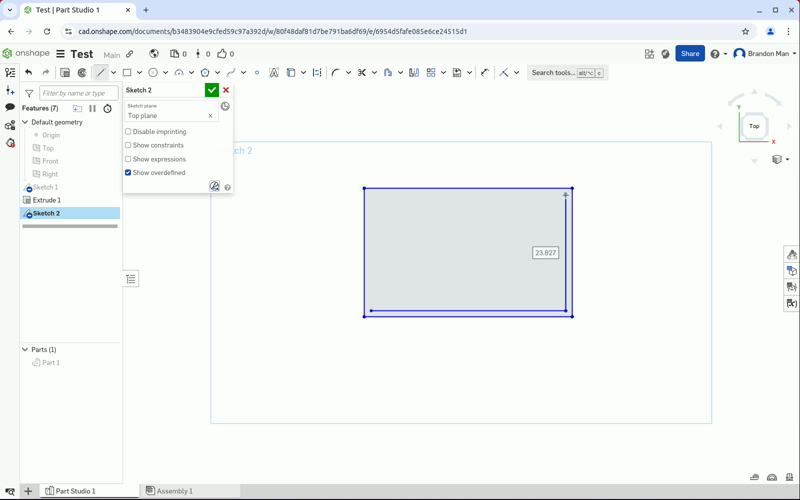
mouse_move(371, 194)
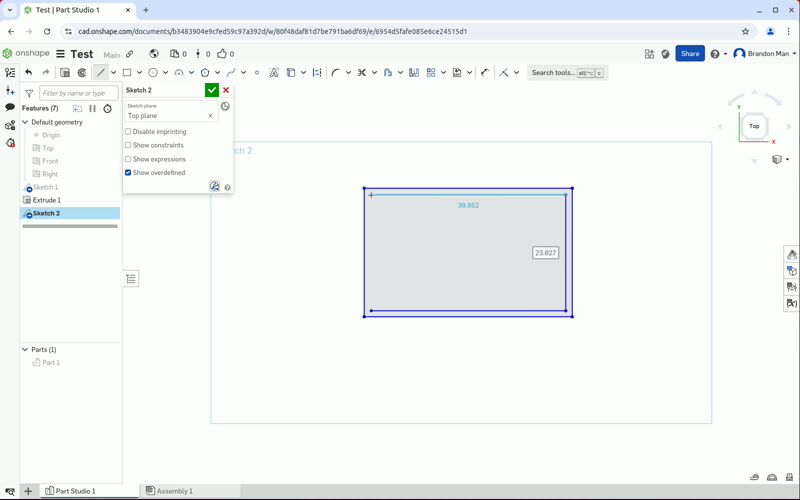
click(371, 194)
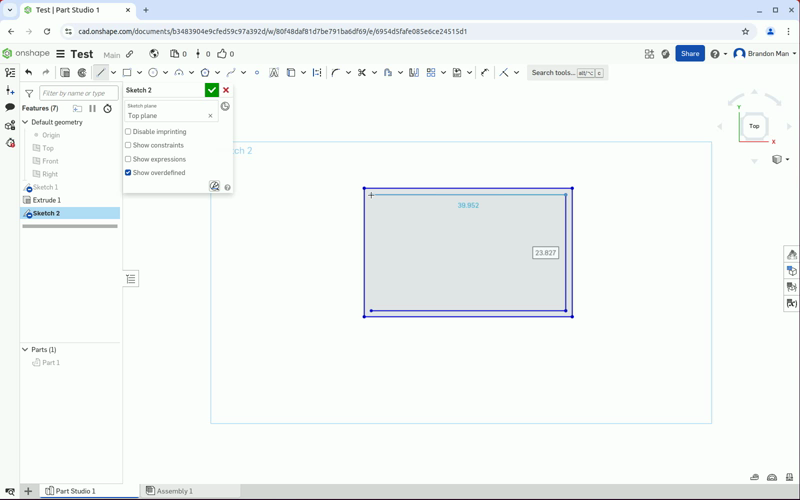
key_up(shift)
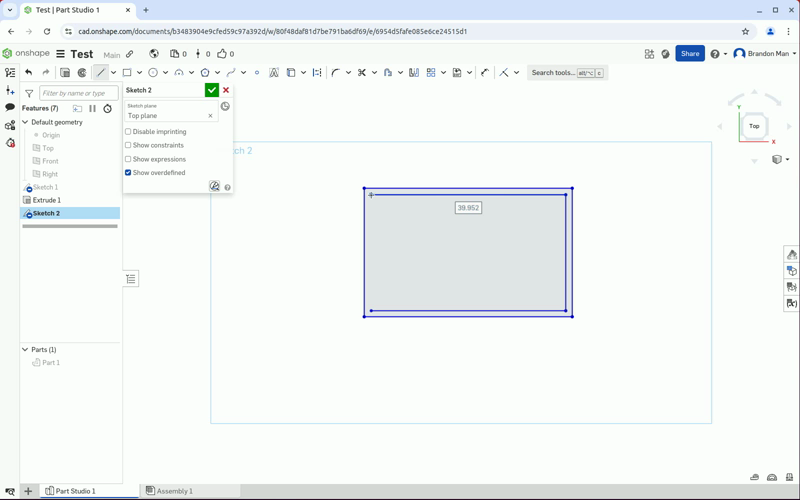
key_down(shift)
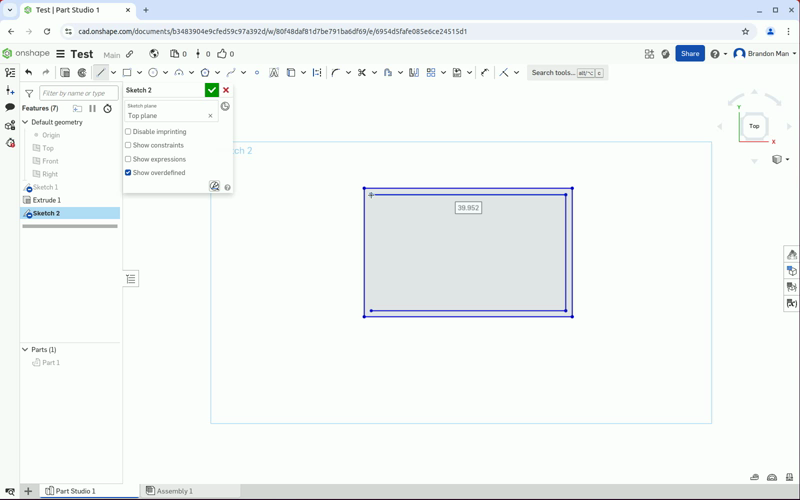
mouse_move(371, 310)
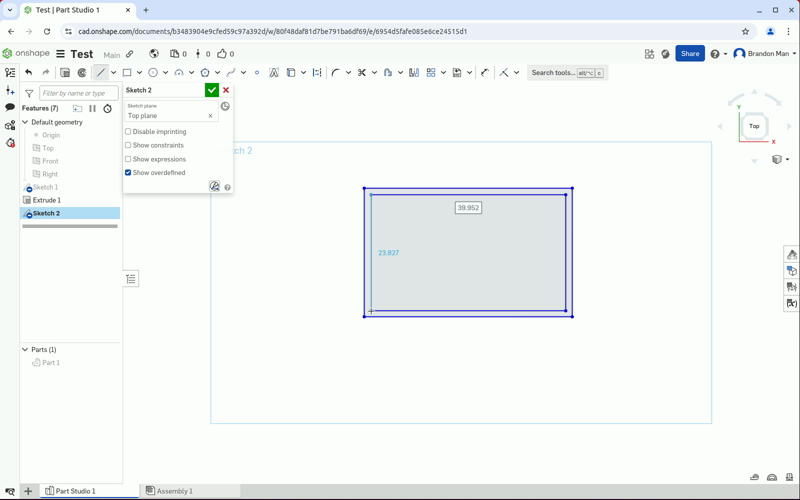
key_up(shift)
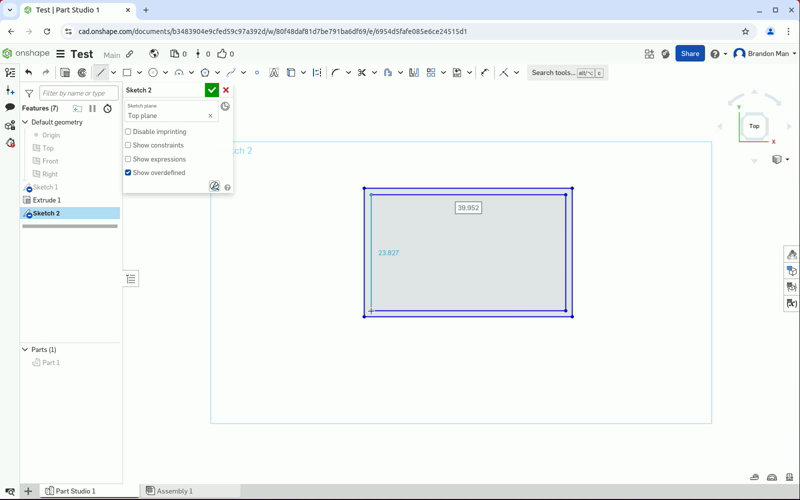
click(371, 310)
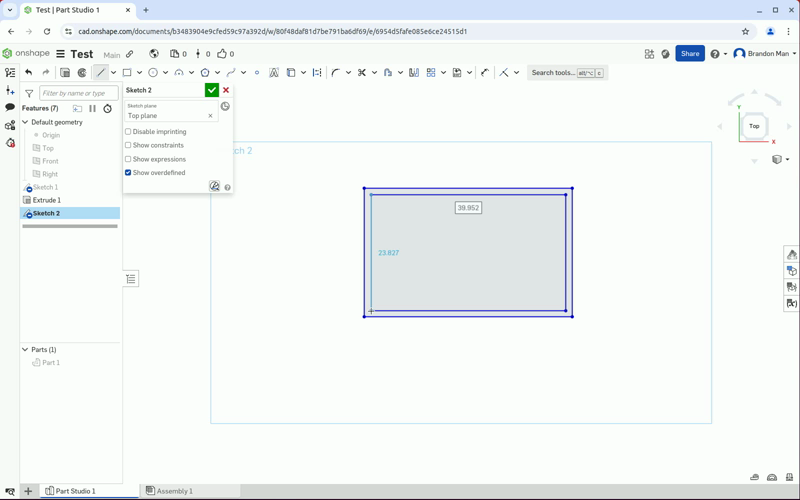
key(esc)
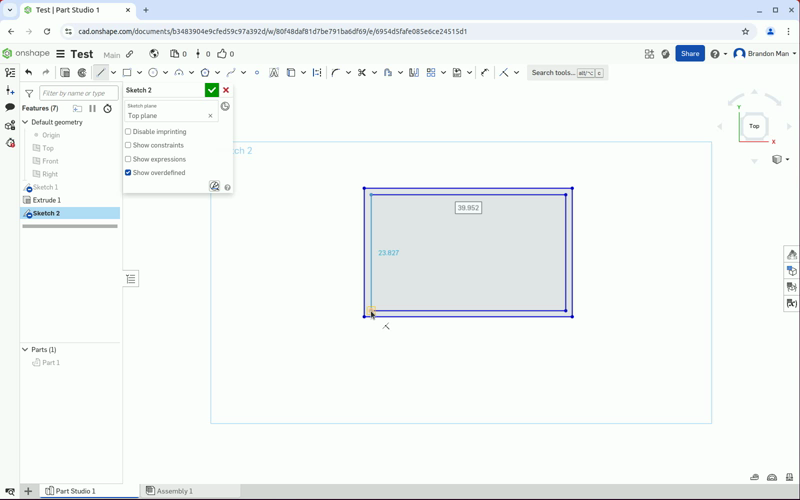
mouse_move(460, 191)
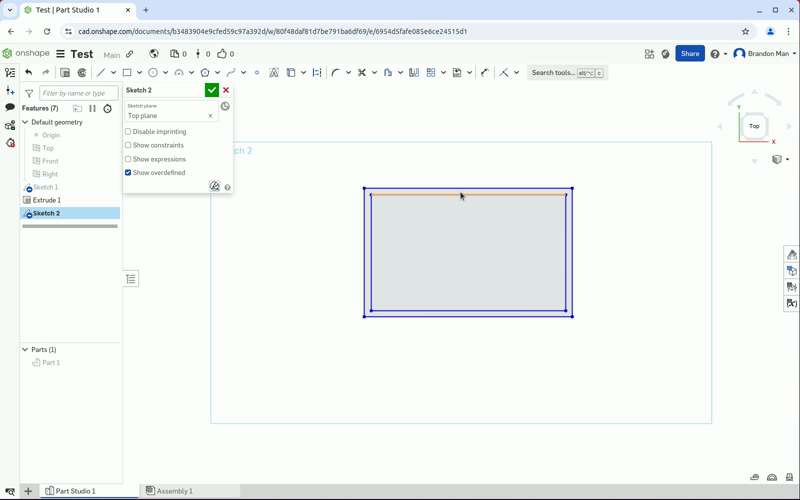
click(460, 191)
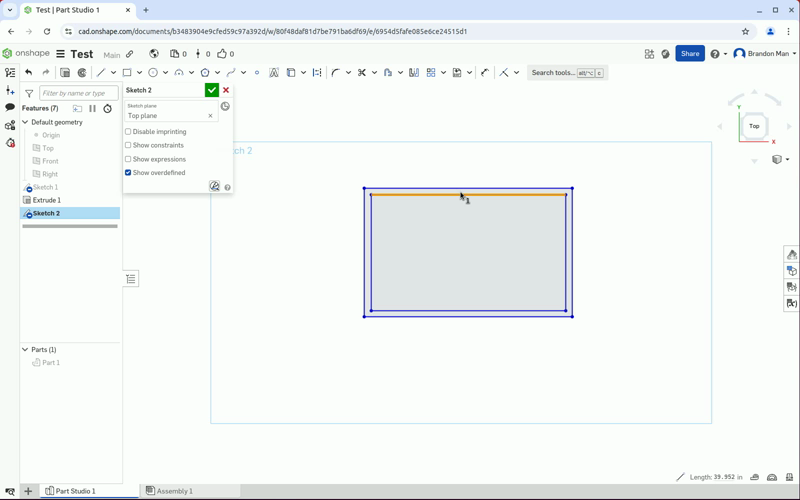
mouse_move(73, 352)
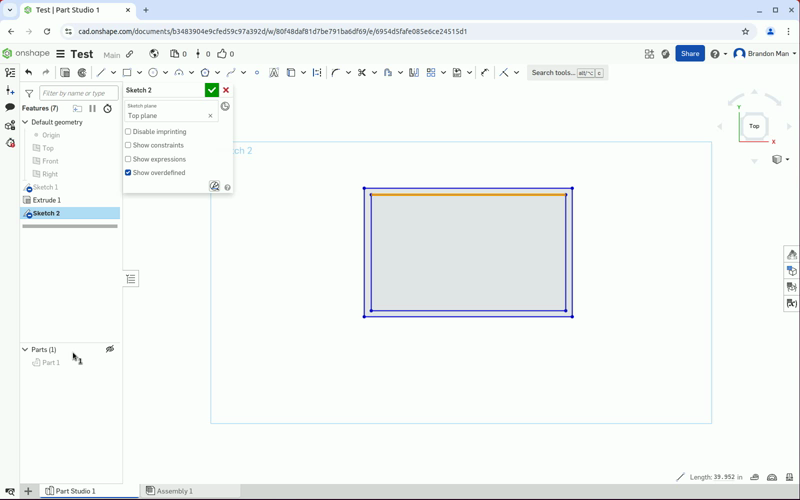
key(shift+y)
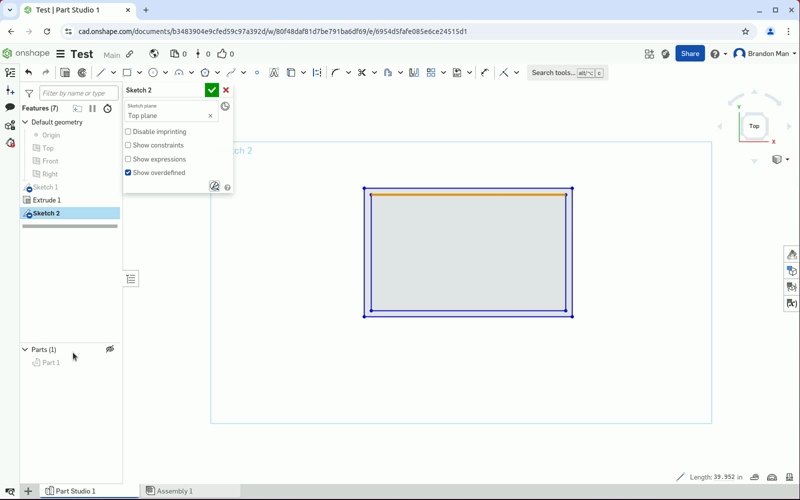
key(shift+e)
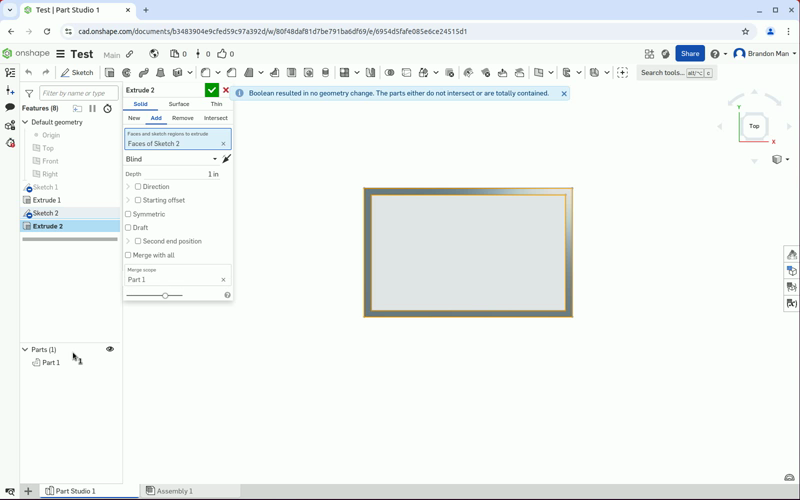
mouse_move(143, 106)
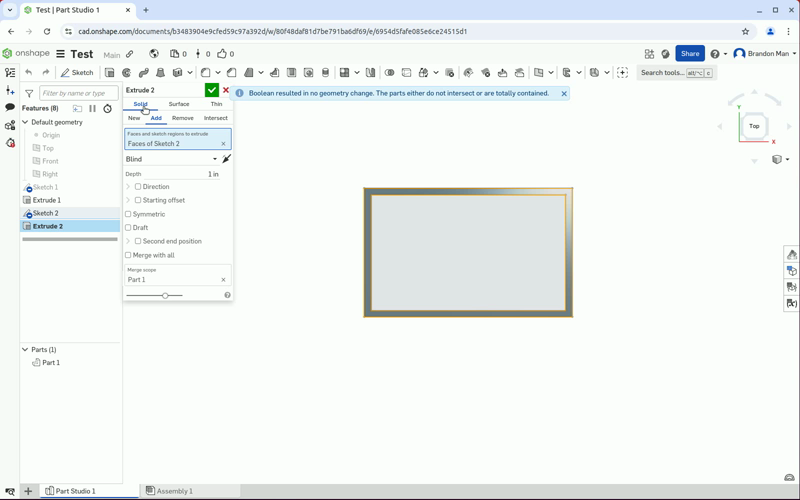
click(143, 106)
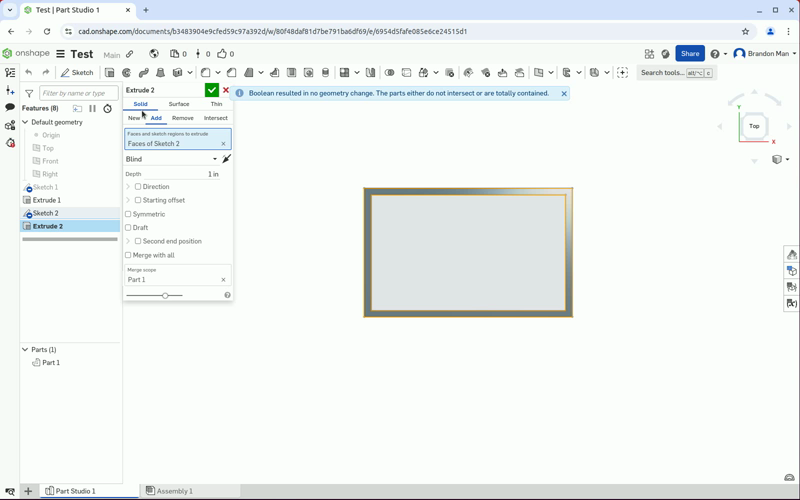
mouse_move(137, 120)
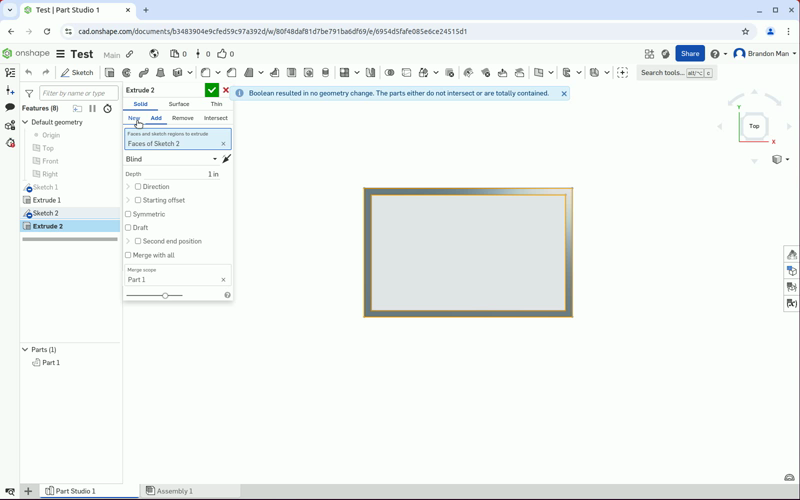
click(137, 120)
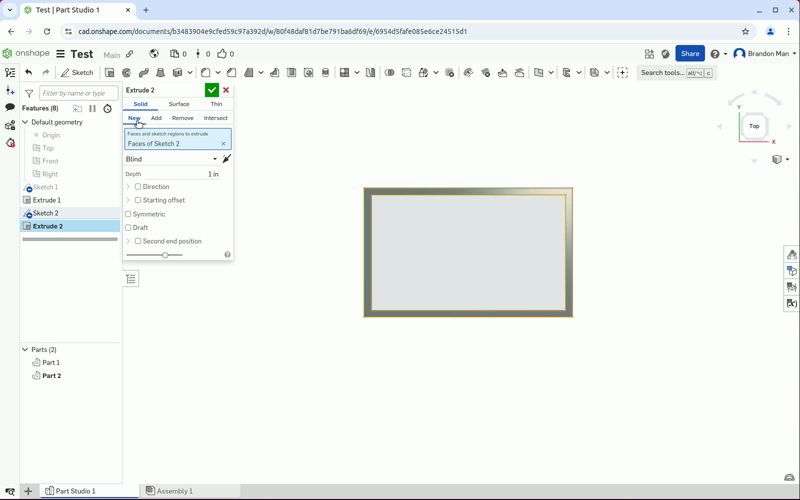
key(tab, 4)
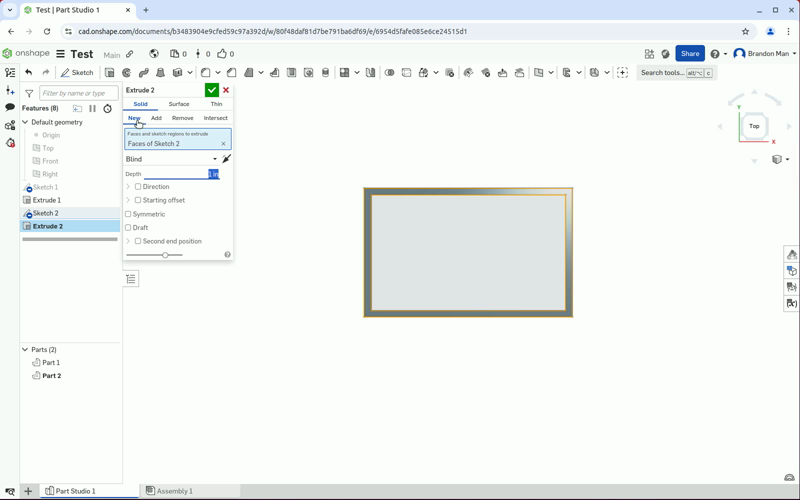
text(0.722)
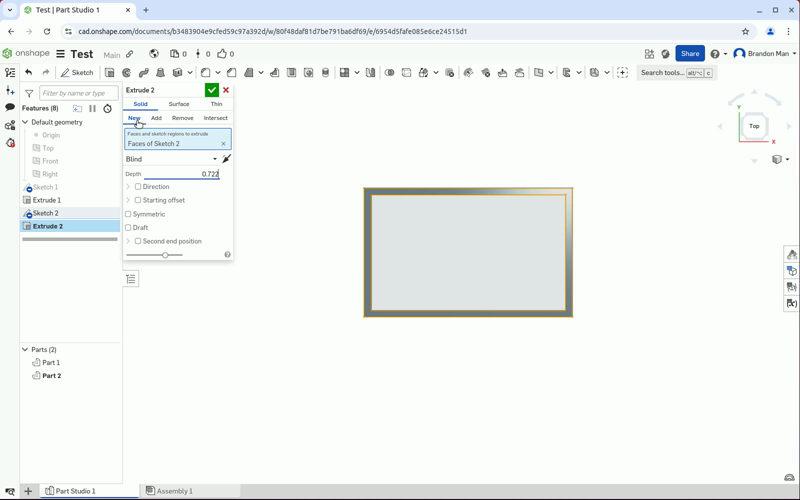
key(enter)
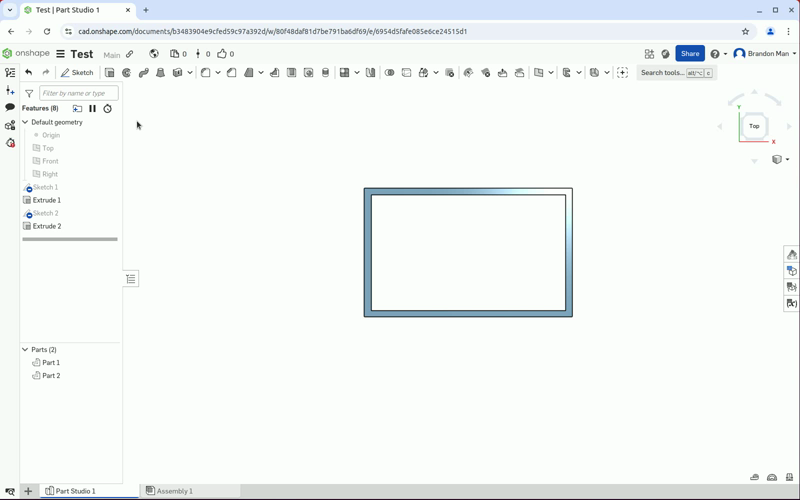
key(shift+h)
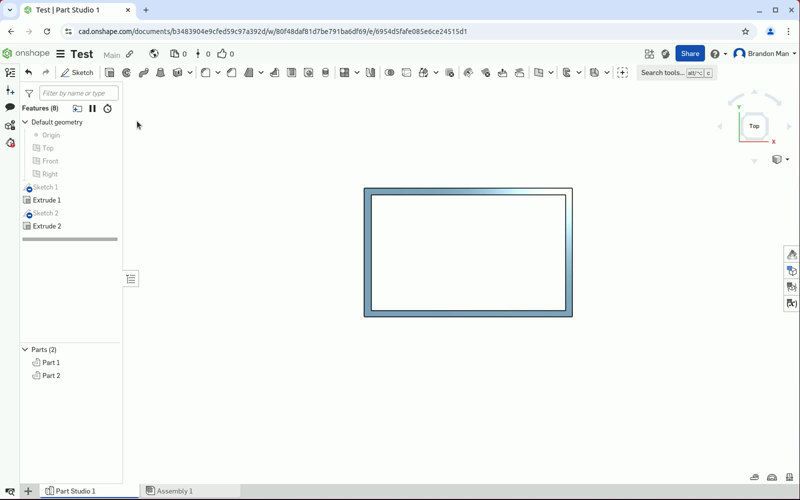
key(shift+h)
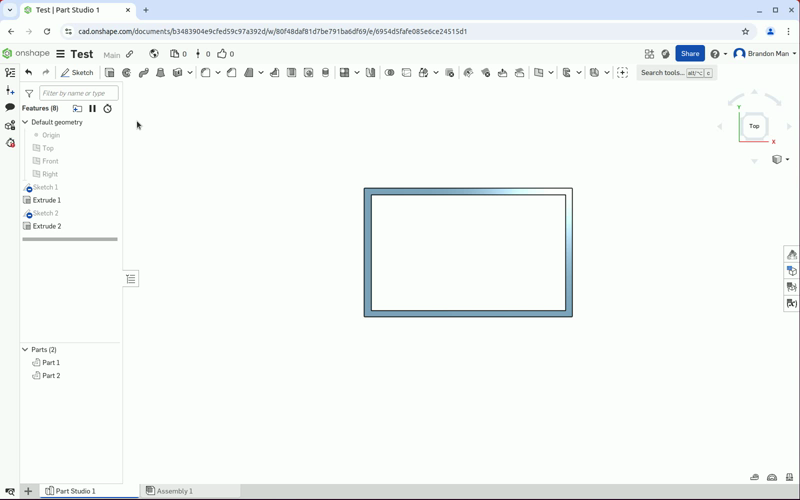
mouse_move(73, 189)
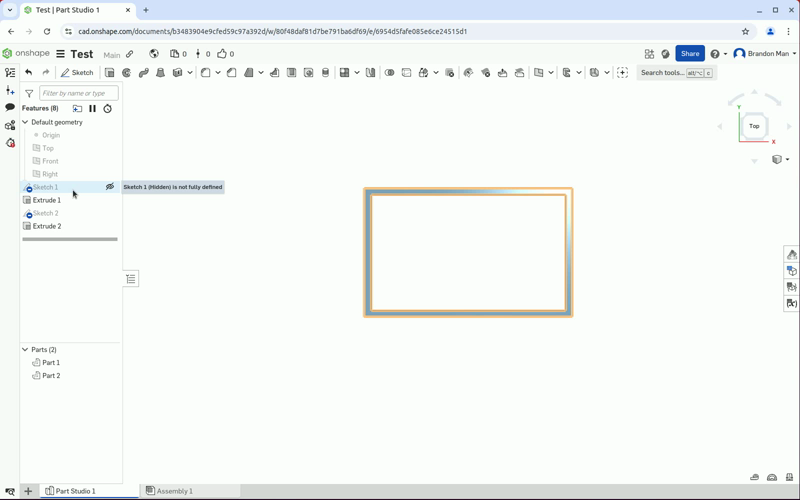
click(73, 189)
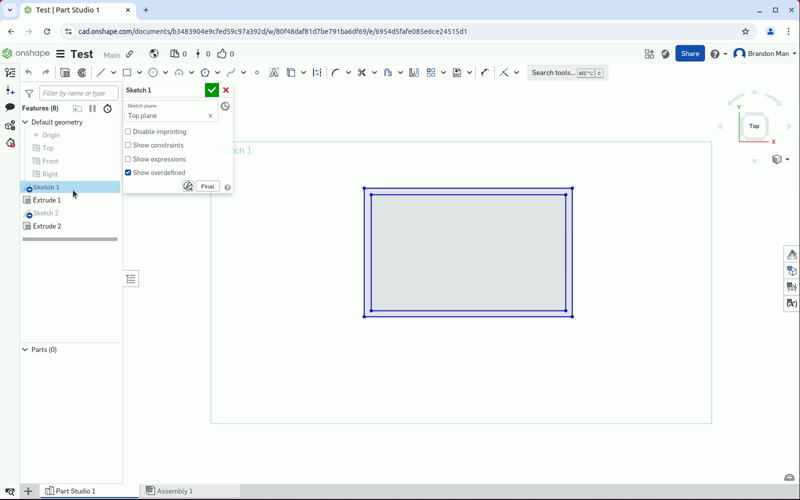
mouse_move(229, 92)
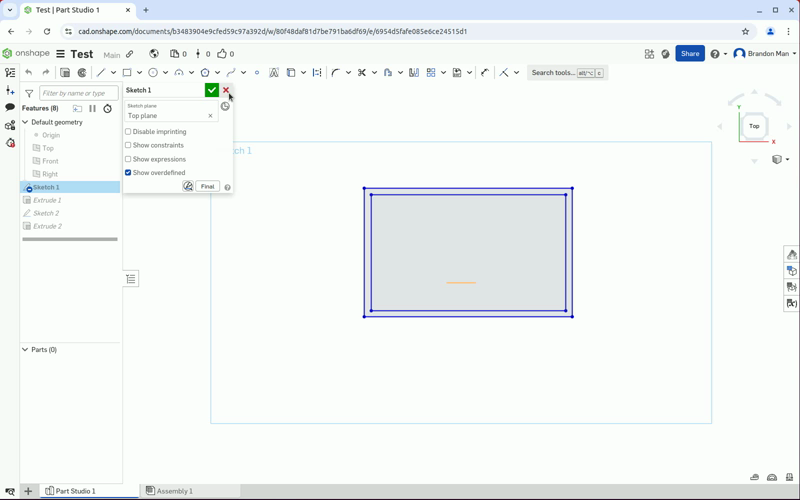
click(229, 92)
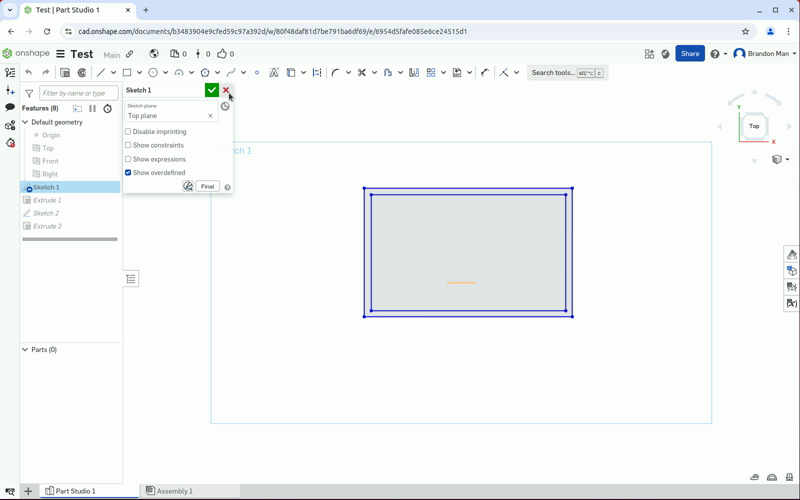
key(shift+s)
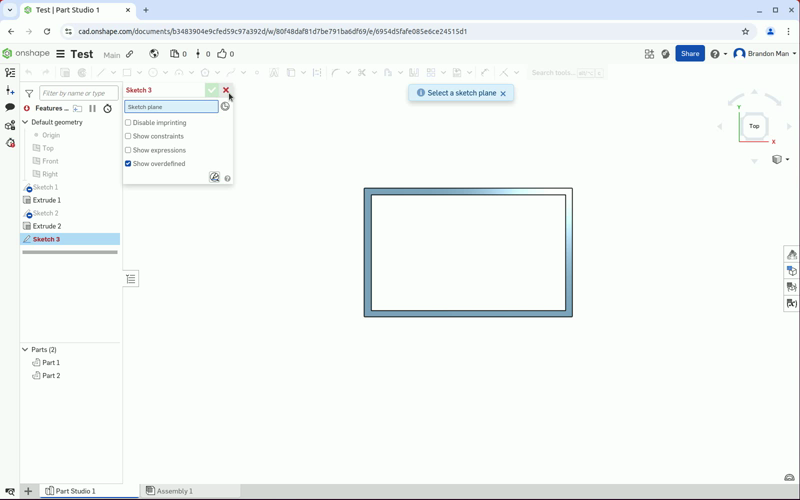
mouse_move(73, 150)
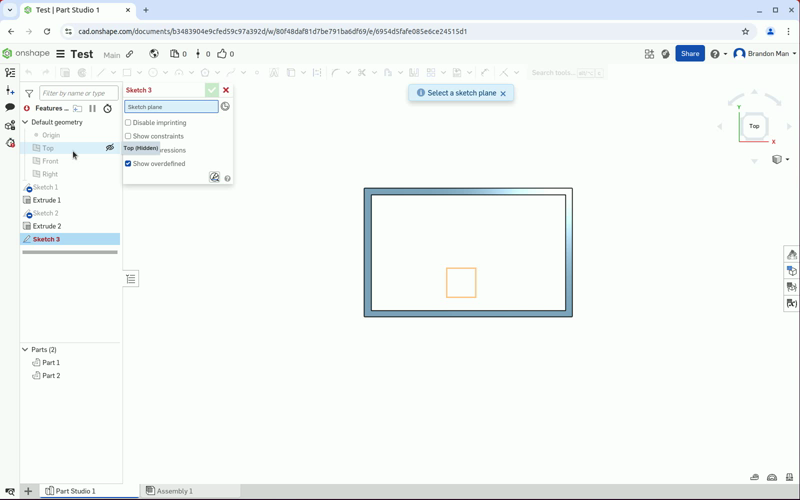
click(73, 150)
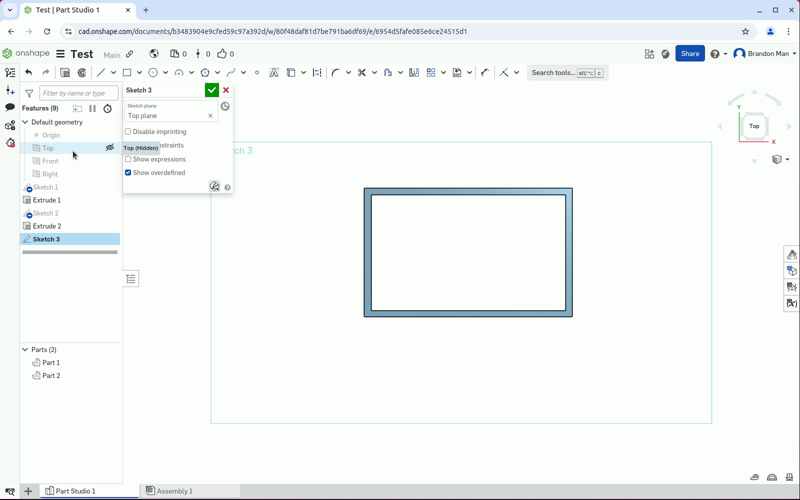
mouse_move(73, 352)
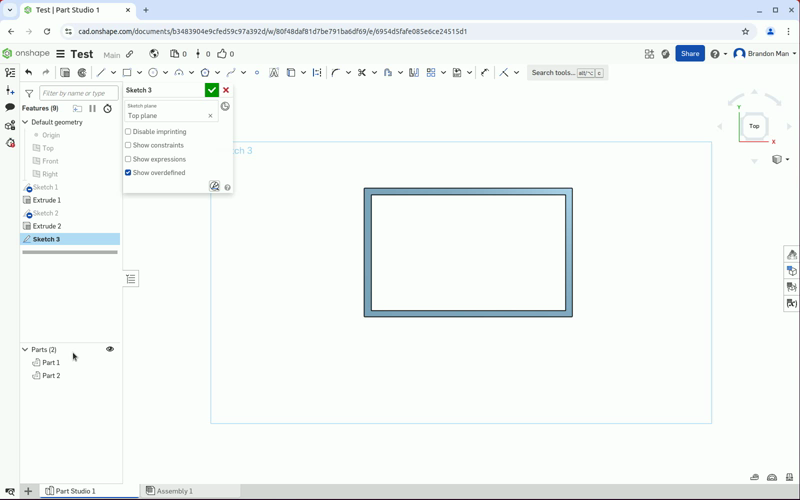
key(y)
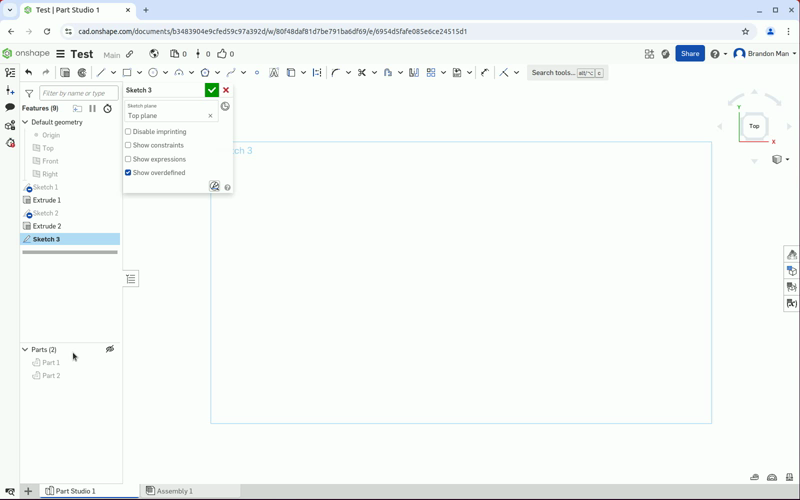
key(l)
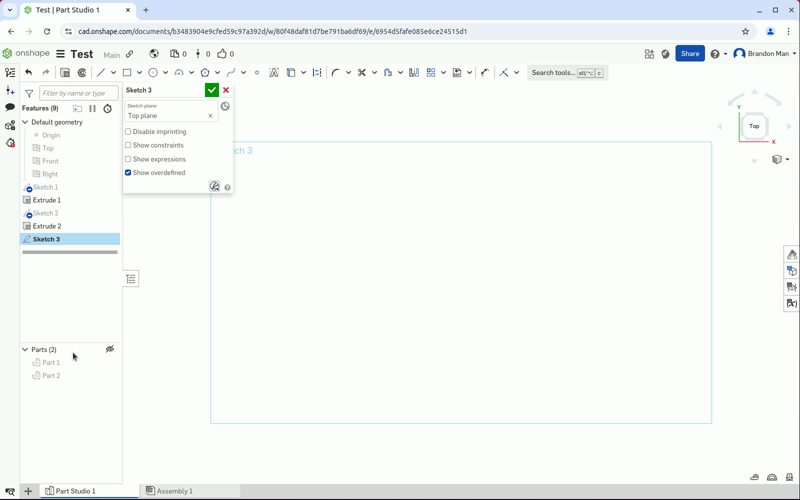
key_down(shift)
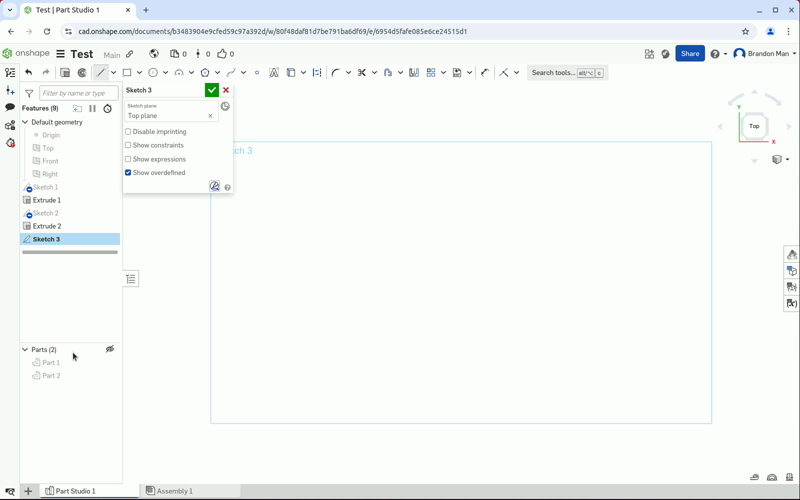
mouse_move(371, 309)
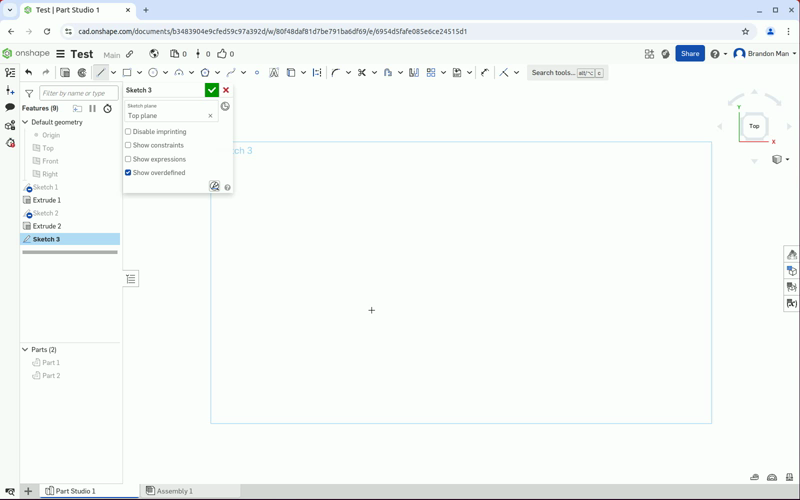
click(371, 309)
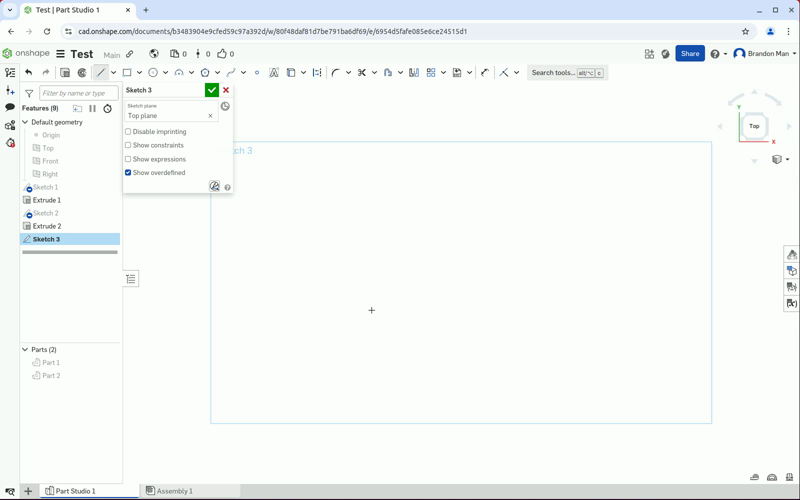
key_up(shift)
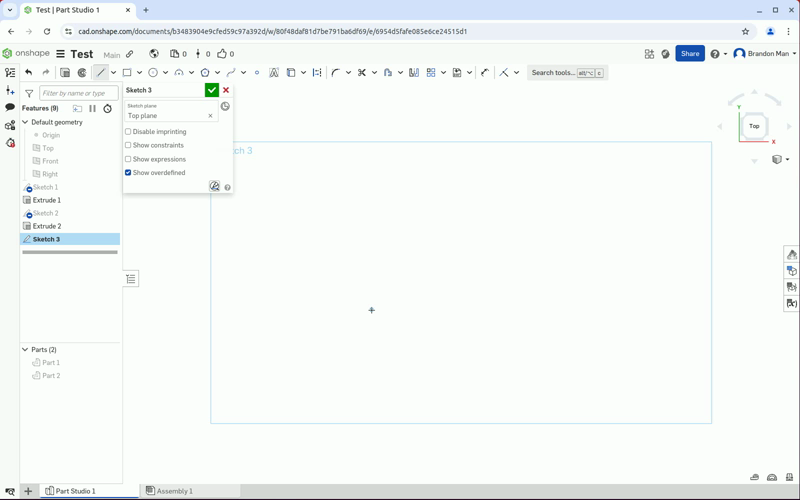
key_down(shift)
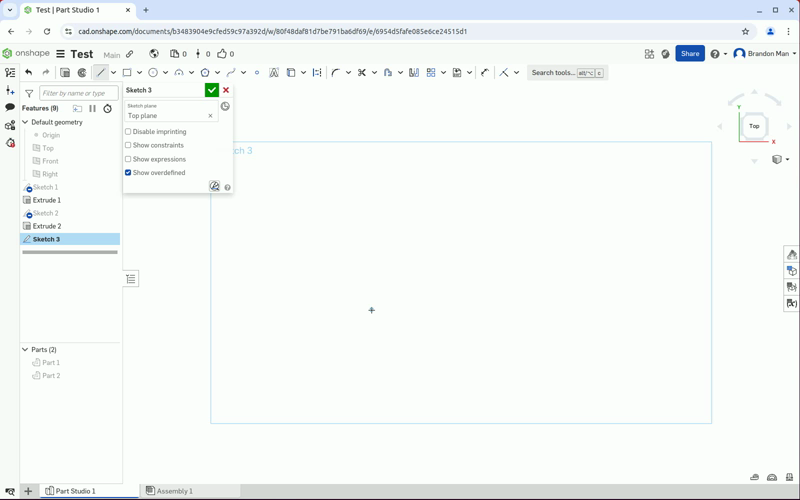
mouse_move(566, 309)
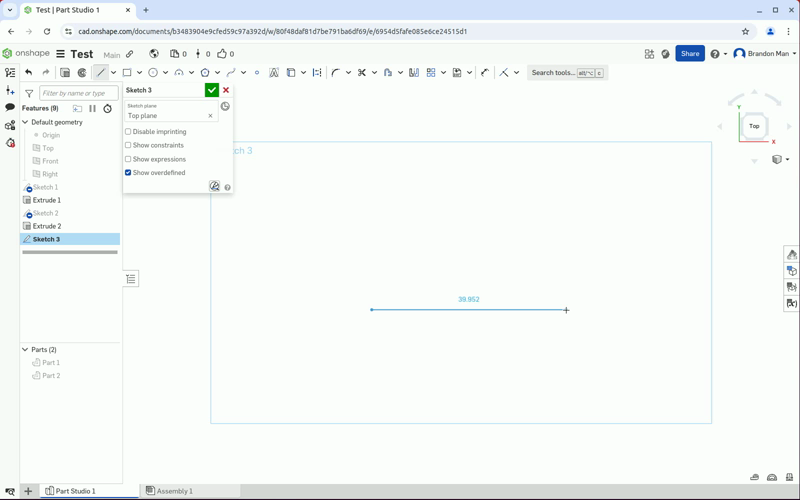
click(566, 309)
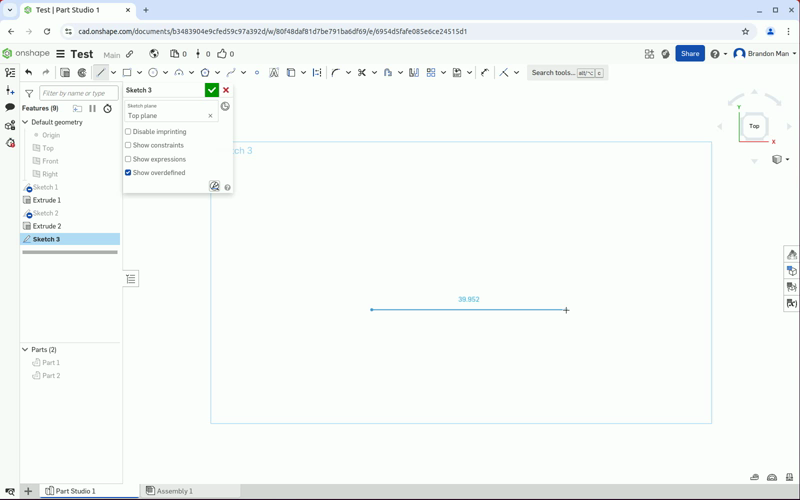
key_up(shift)
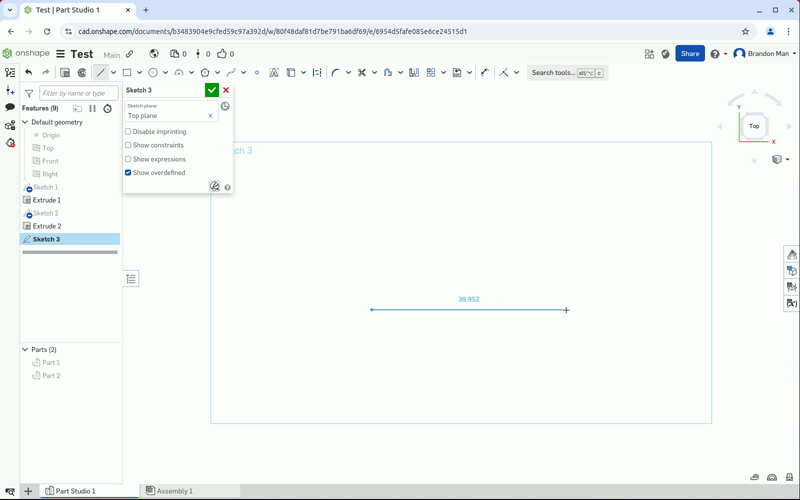
key_down(shift)
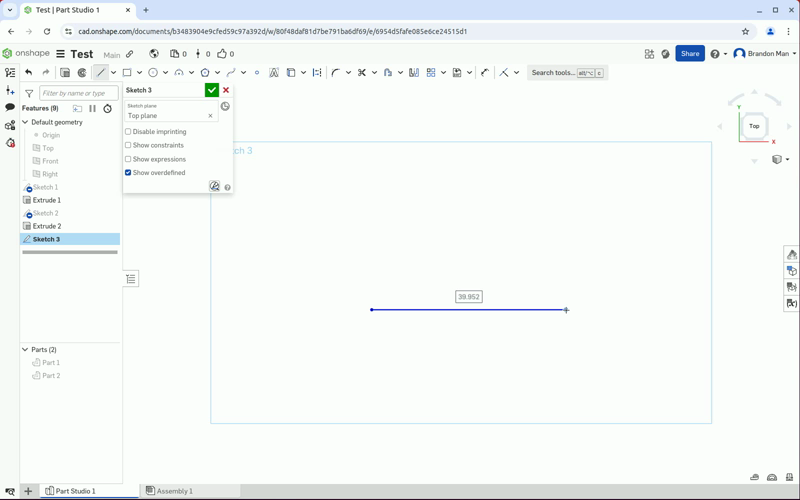
mouse_move(566, 195)
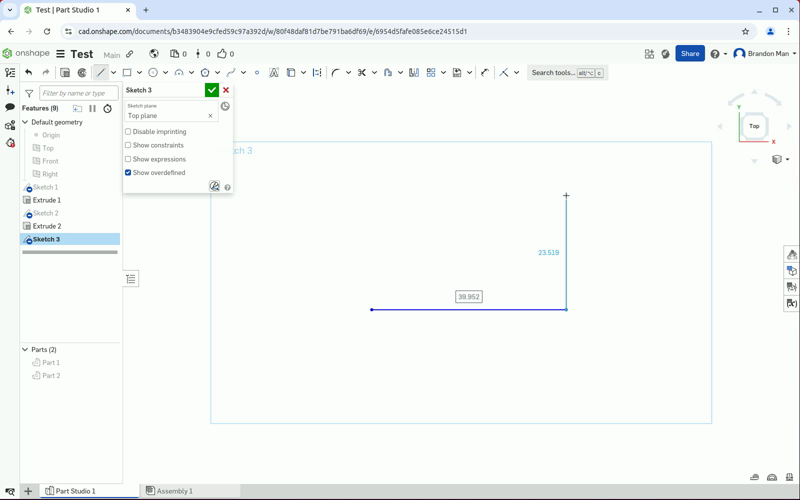
click(566, 195)
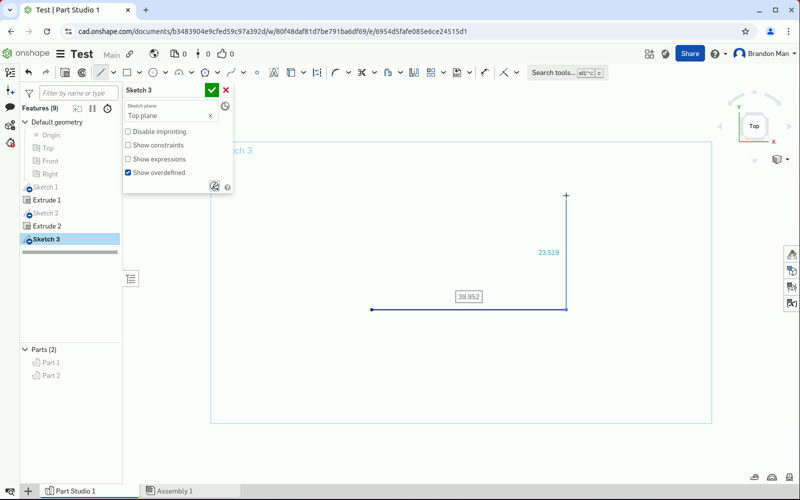
key_up(shift)
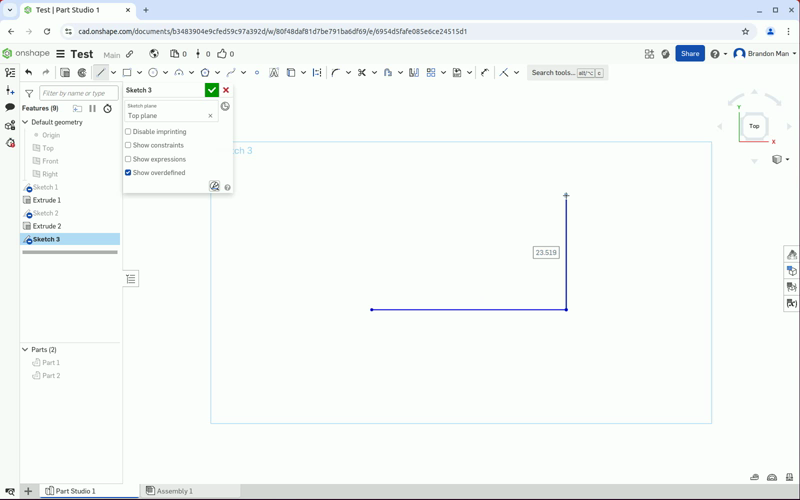
key_down(shift)
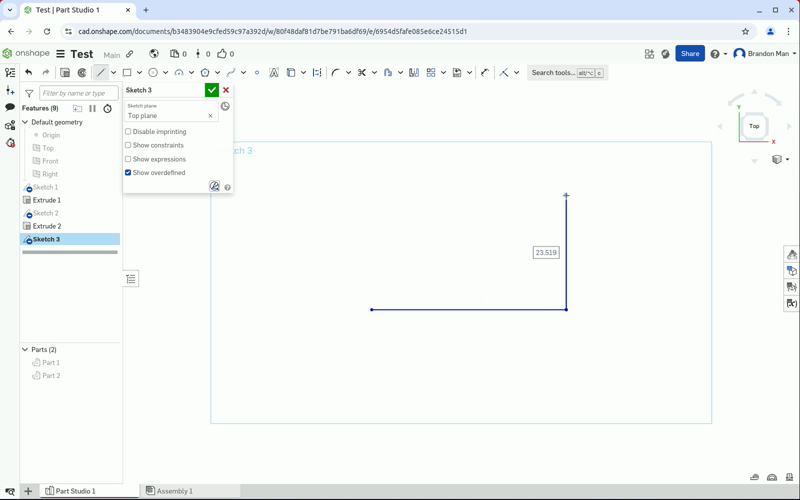
mouse_move(371, 195)
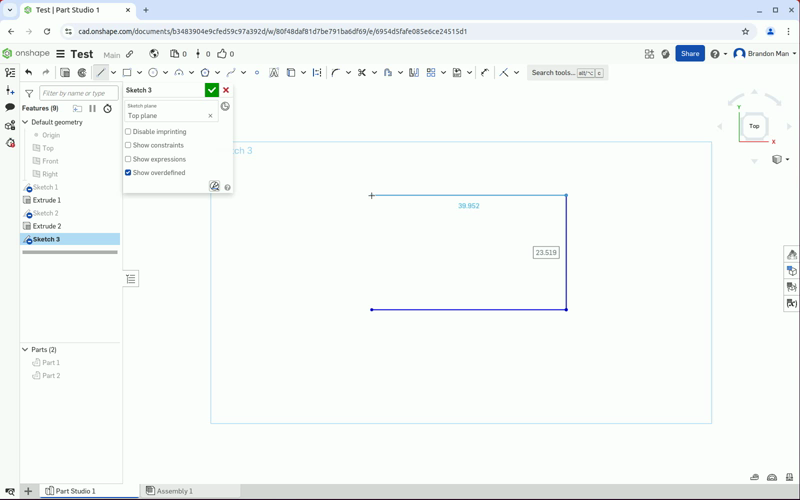
click(371, 195)
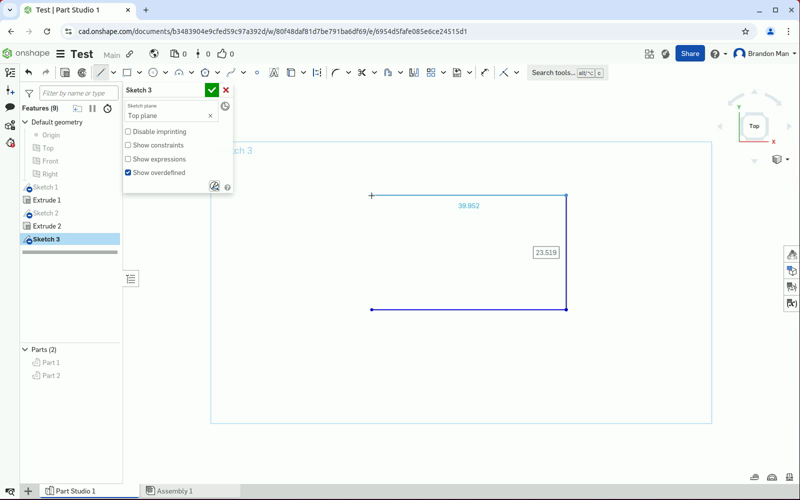
key_up(shift)
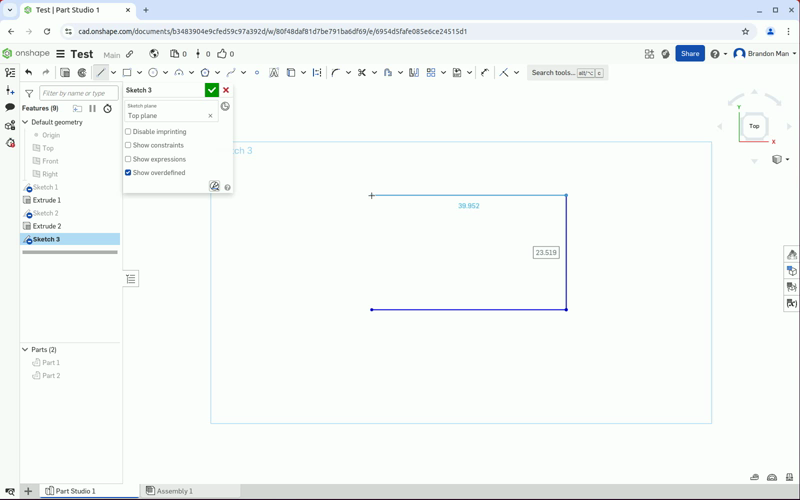
key_down(shift)
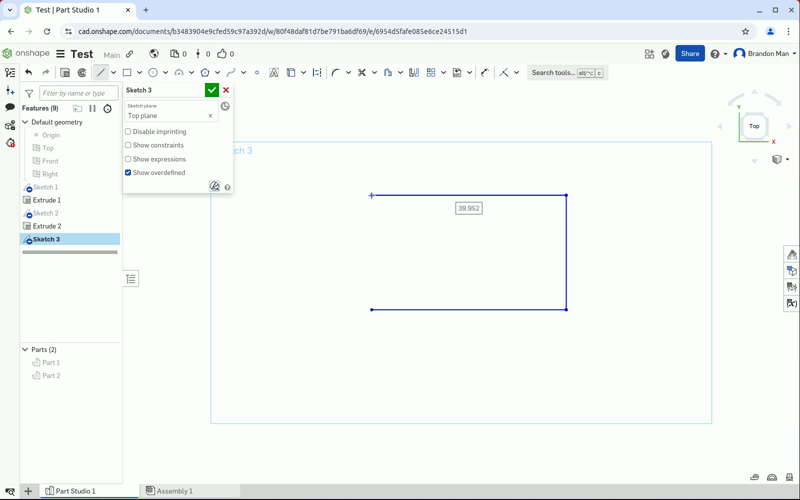
mouse_move(371, 309)
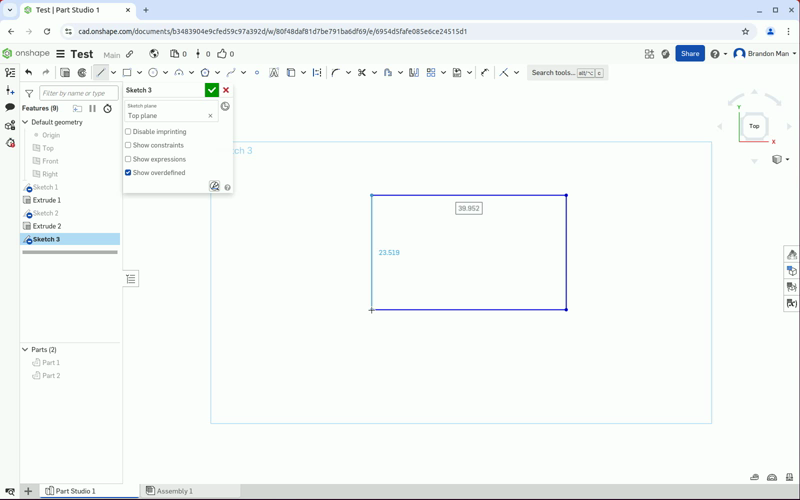
key_up(shift)
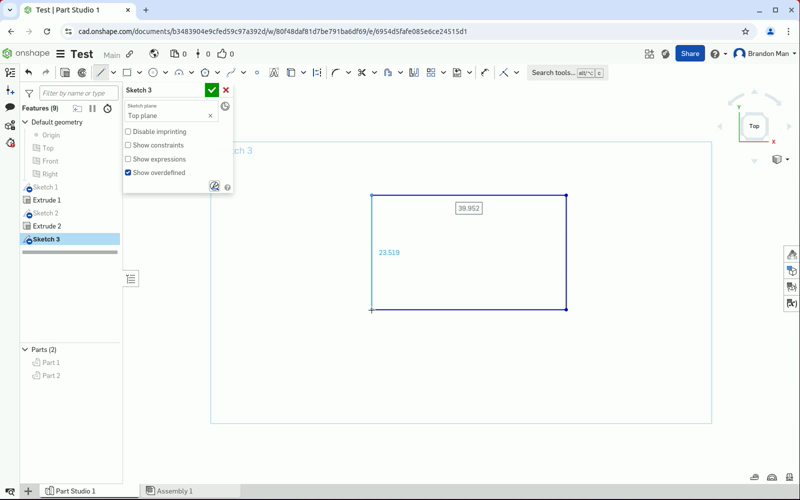
click(371, 309)
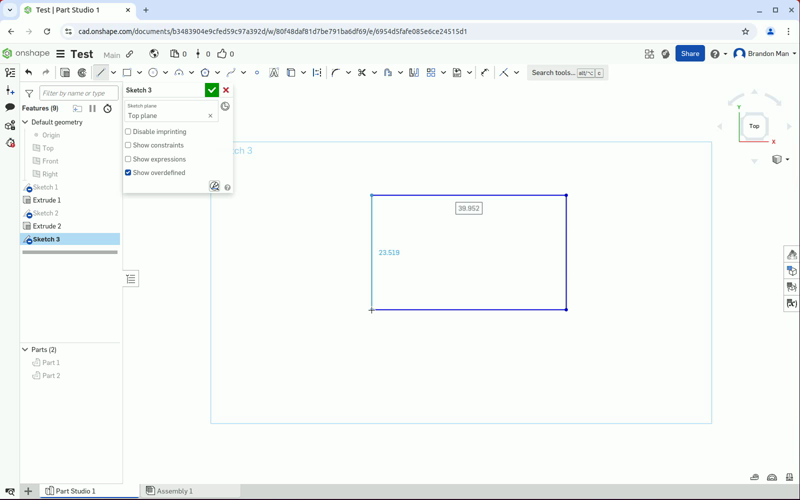
key(esc)
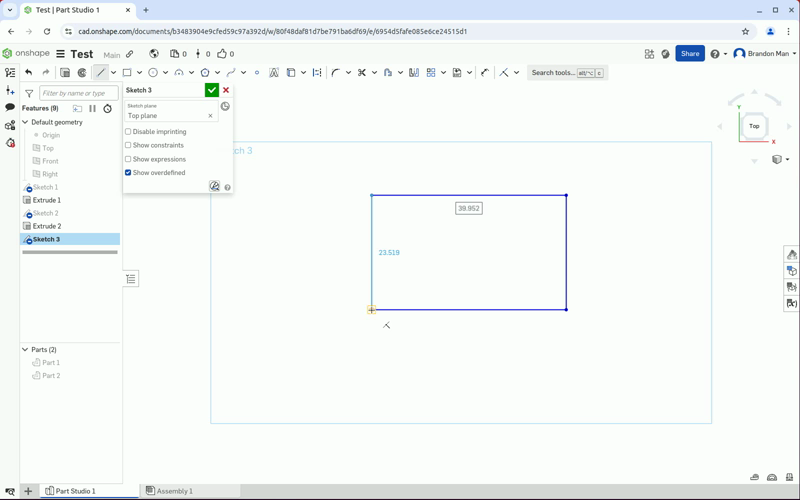
mouse_move(536, 294)
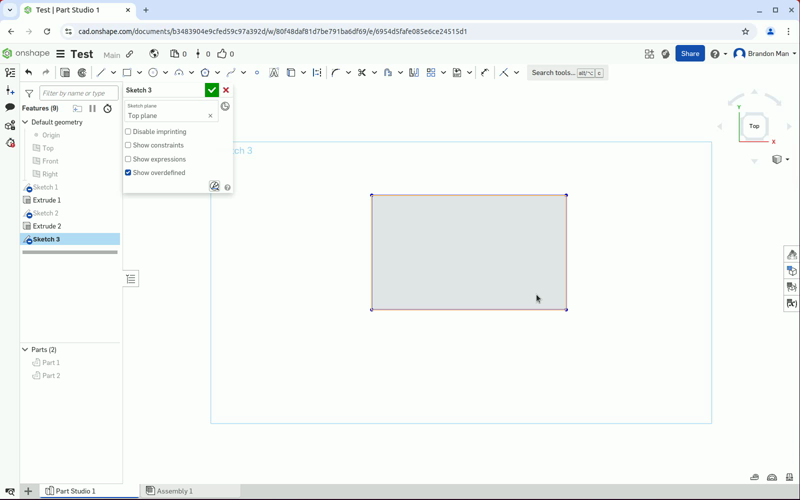
click(536, 294)
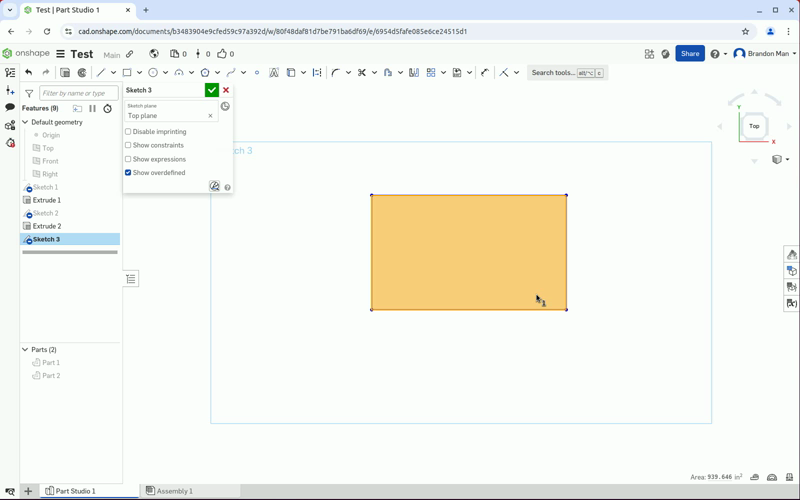
mouse_move(73, 352)
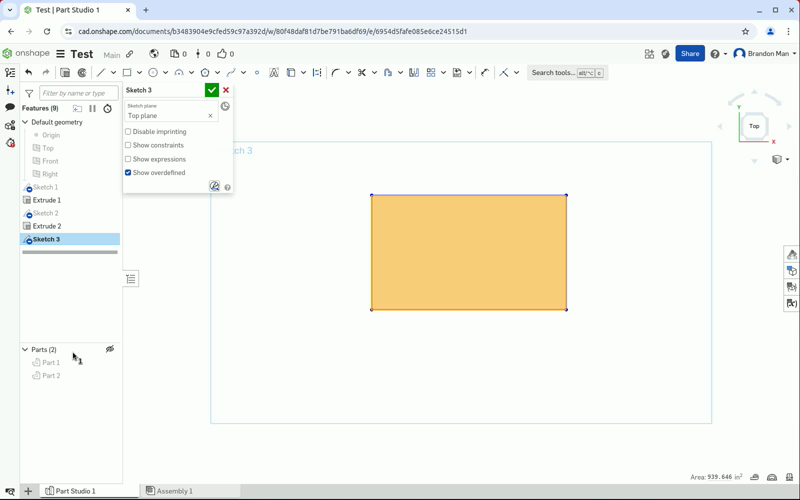
key(shift+y)
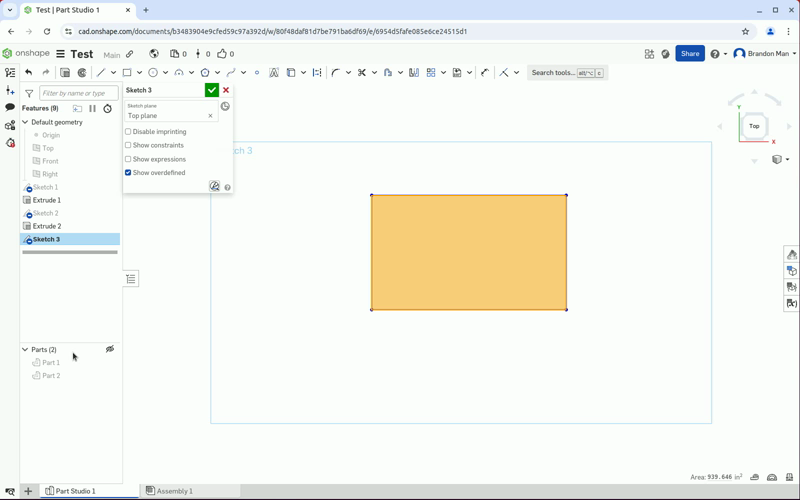
key(shift+e)
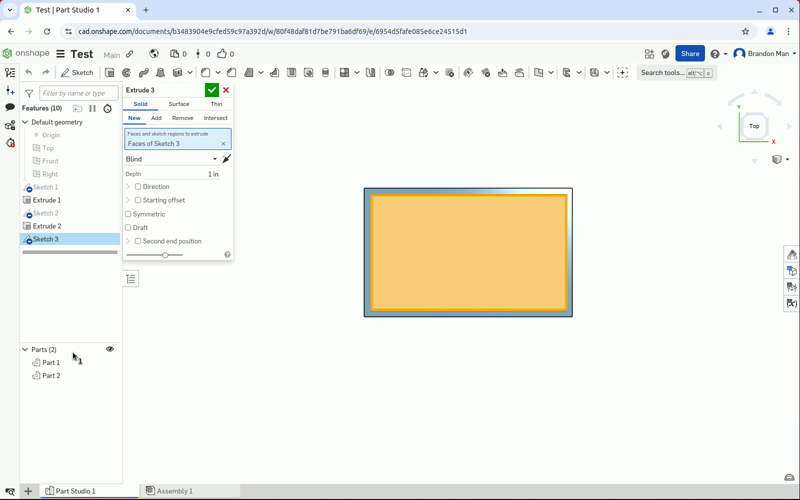
mouse_move(143, 106)
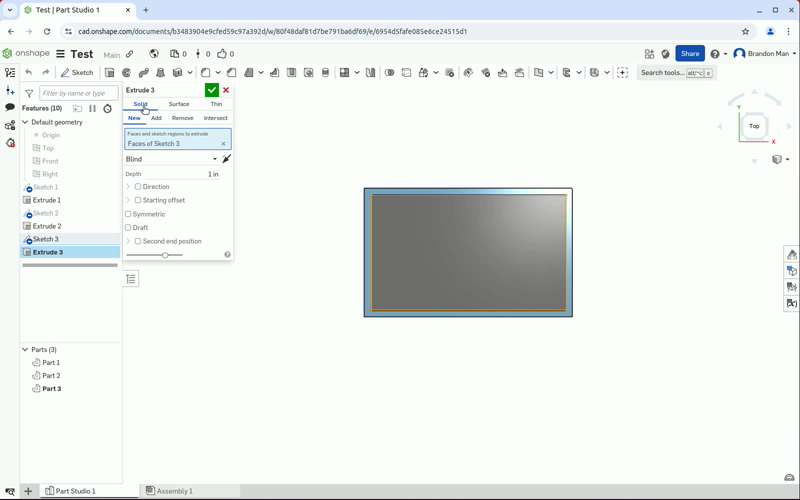
click(143, 106)
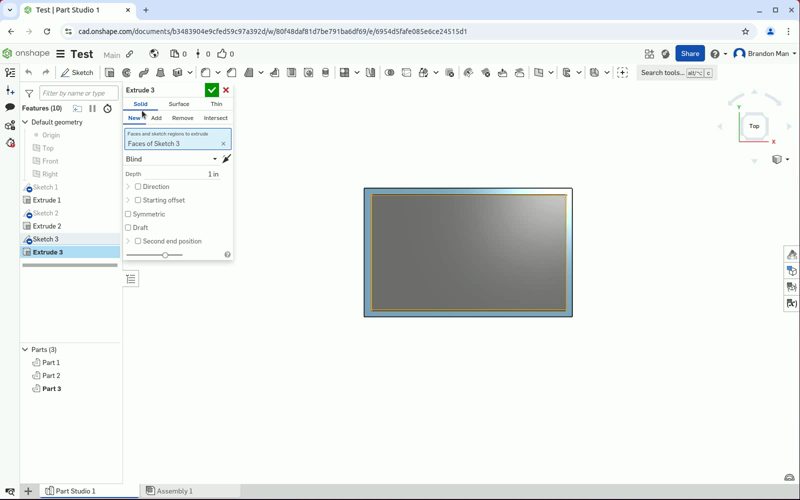
mouse_move(137, 120)
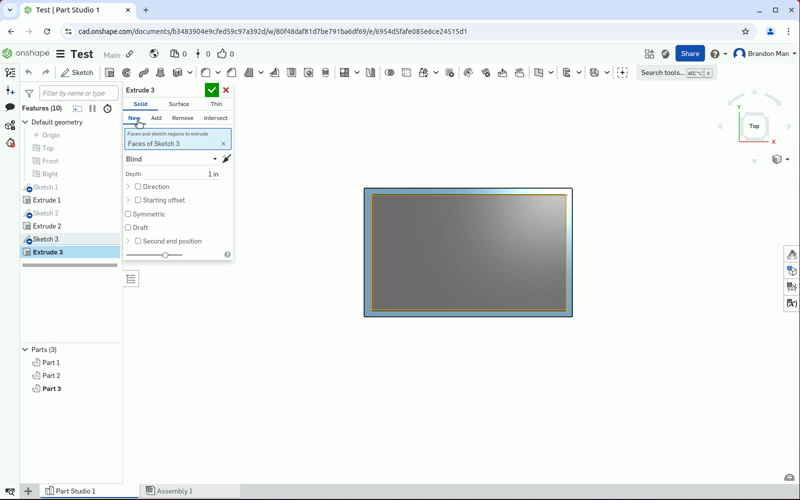
click(137, 120)
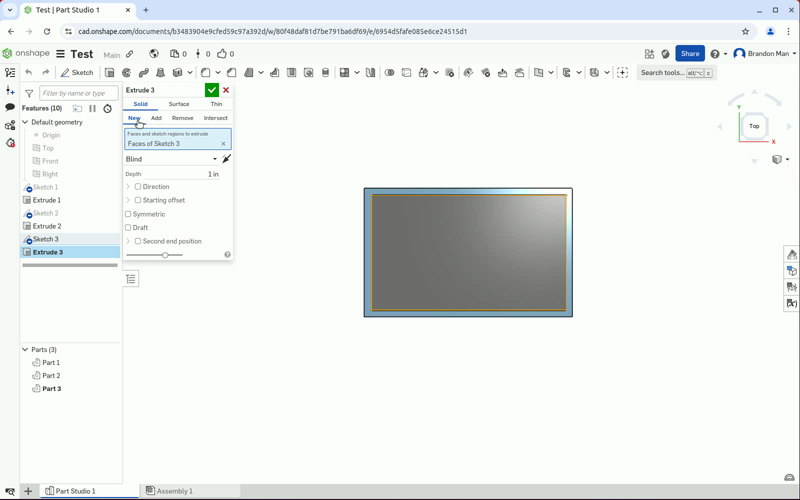
key(tab, 4)
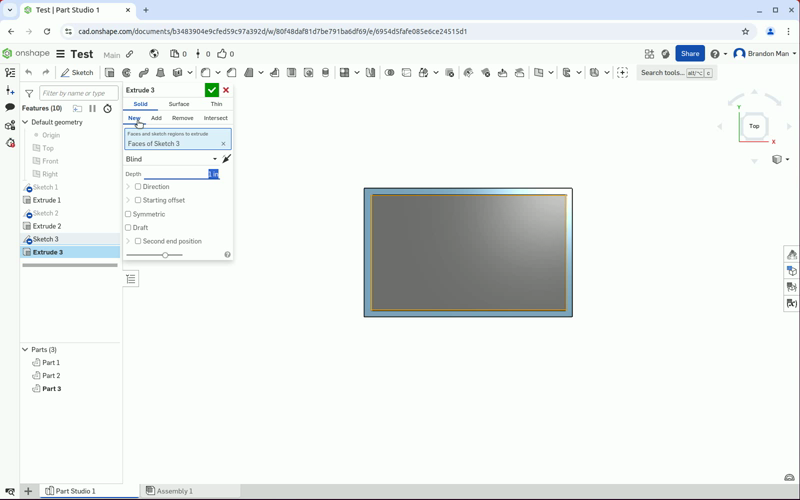
text(0.722)
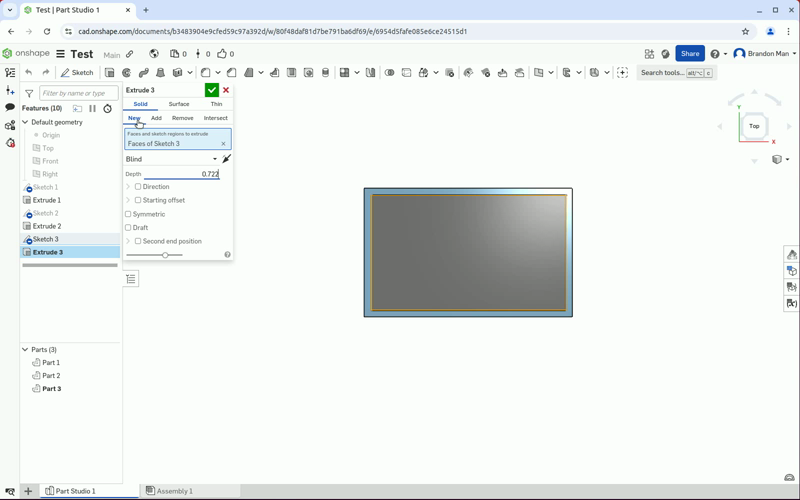
key(enter)
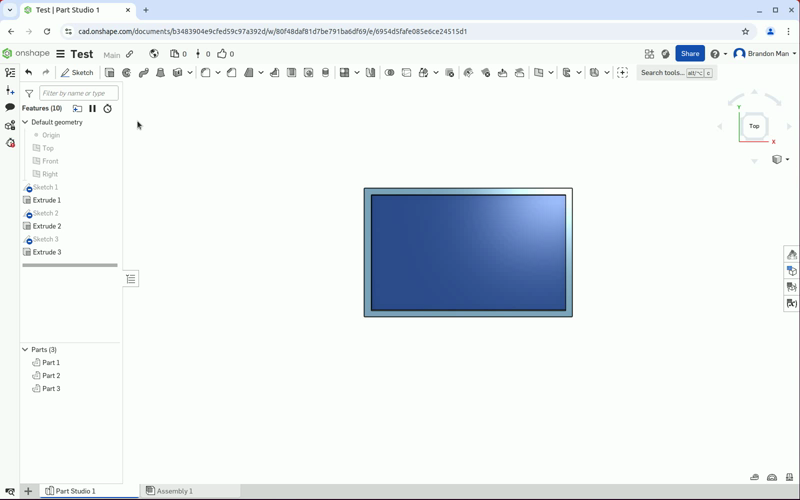
key(shift+h)
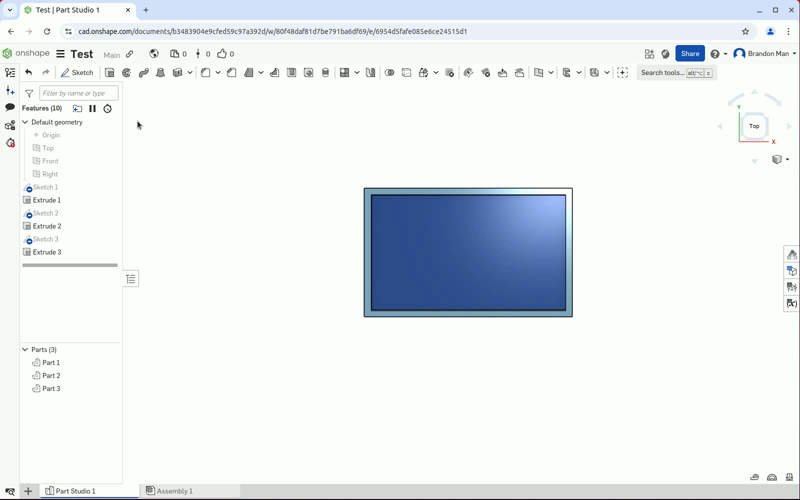
key(shift+h)
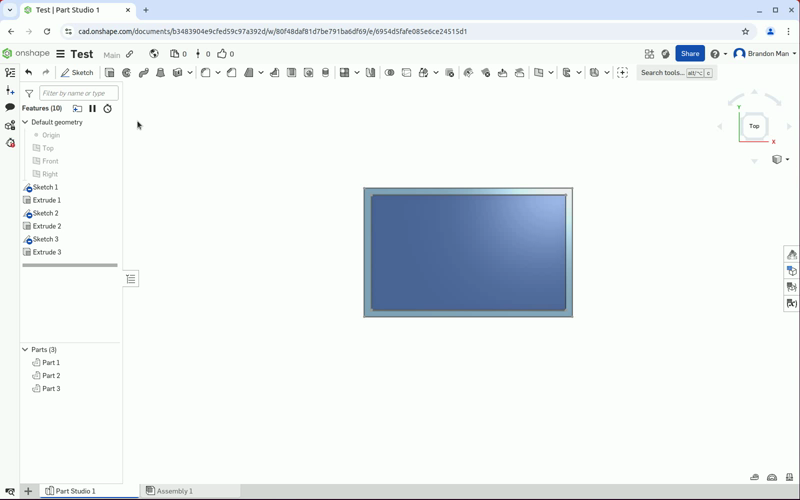
key(shift+7)
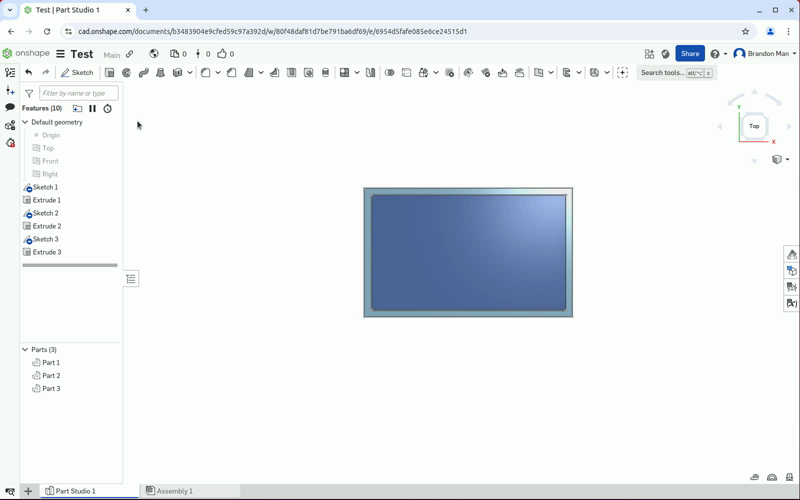
key(up, 3)
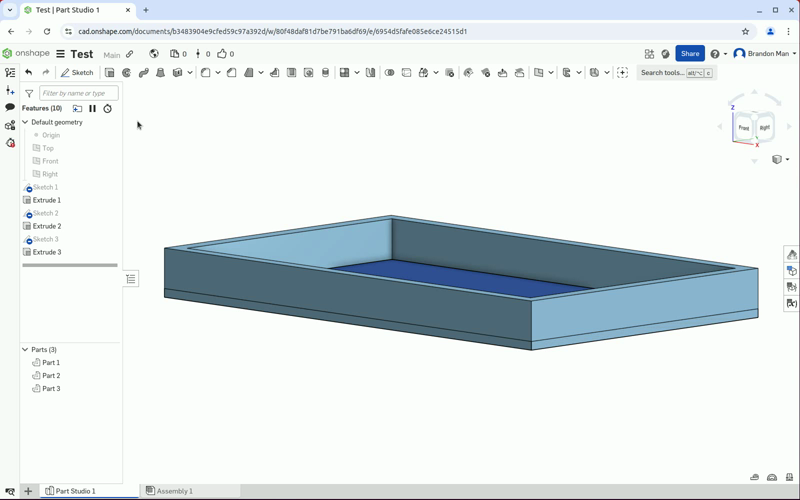
key(left, 3)
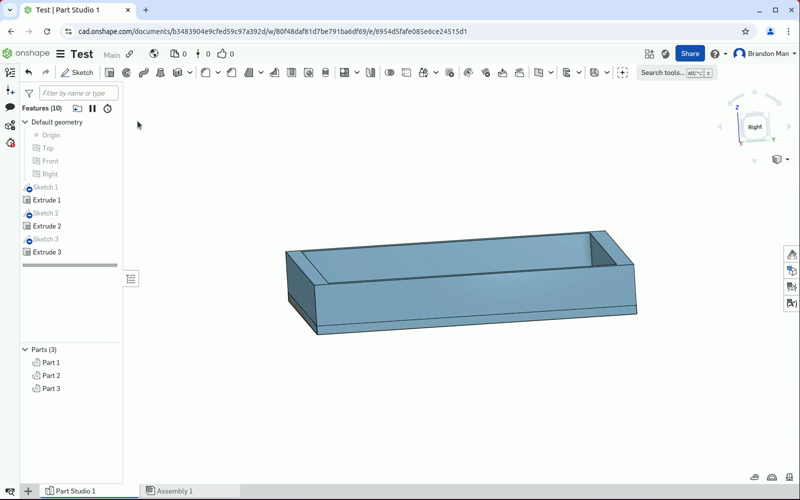
key(right, 3)
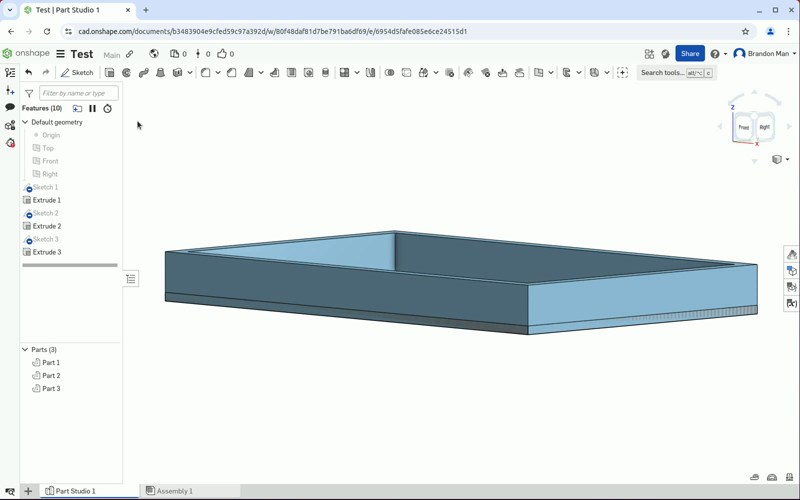
key(down, 3)
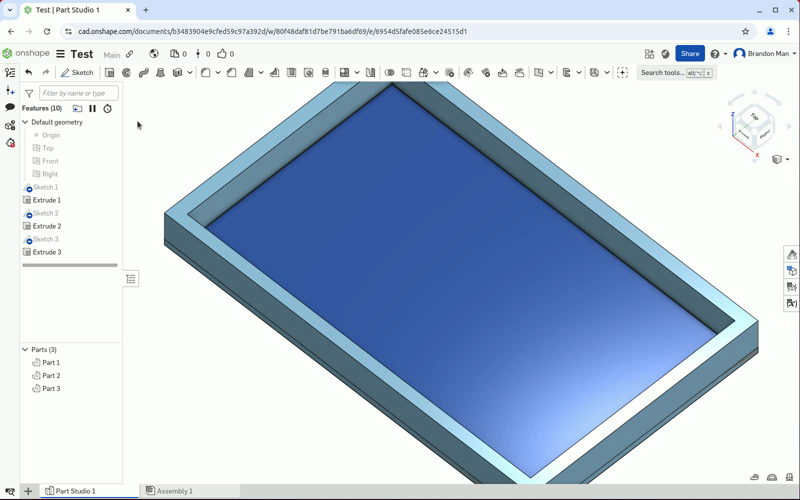
mouse_move(73, 189)
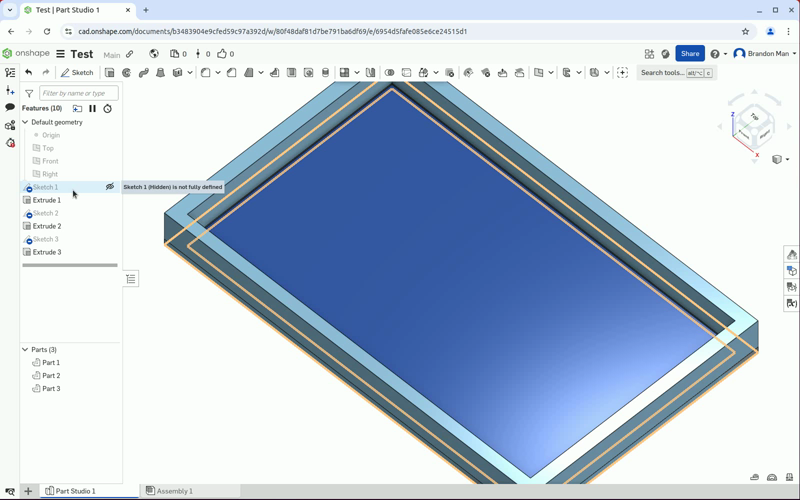
click(73, 189)